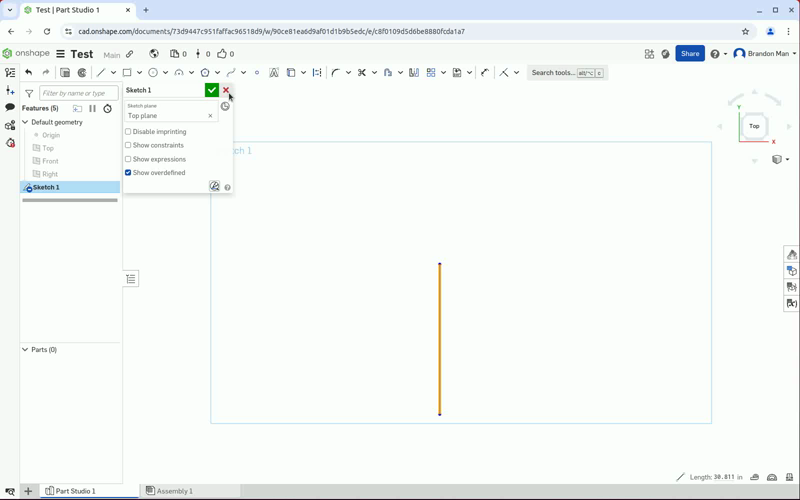
key(shift+h)
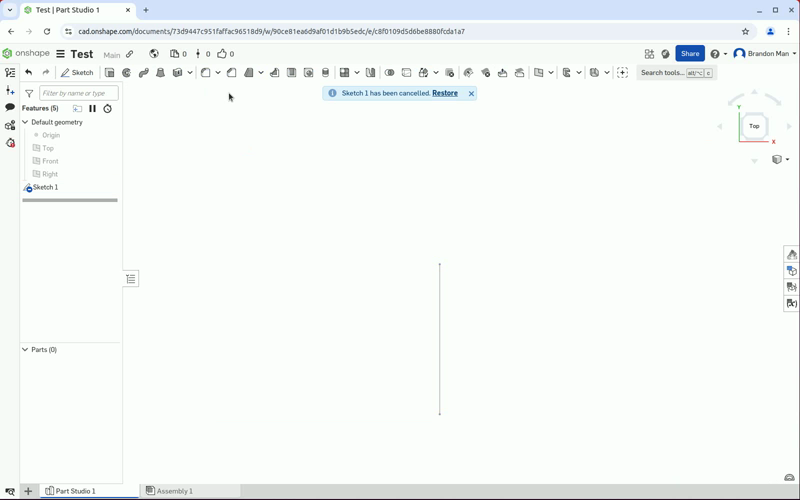
key(shift+s)
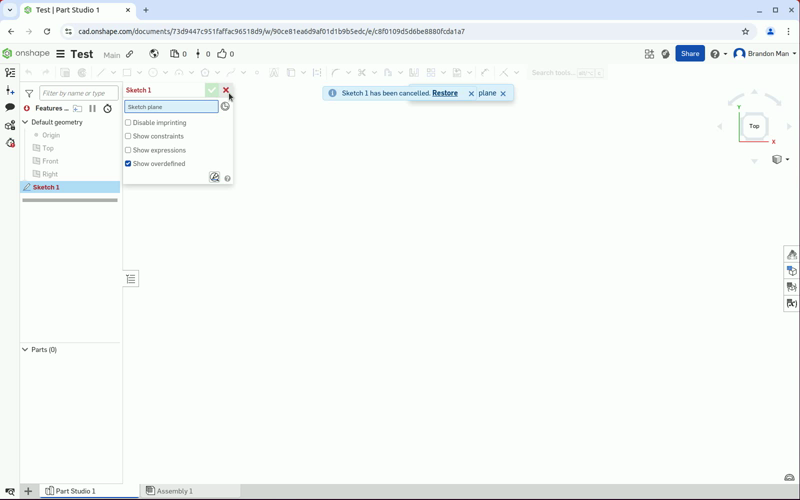
mouse_move(73, 150)
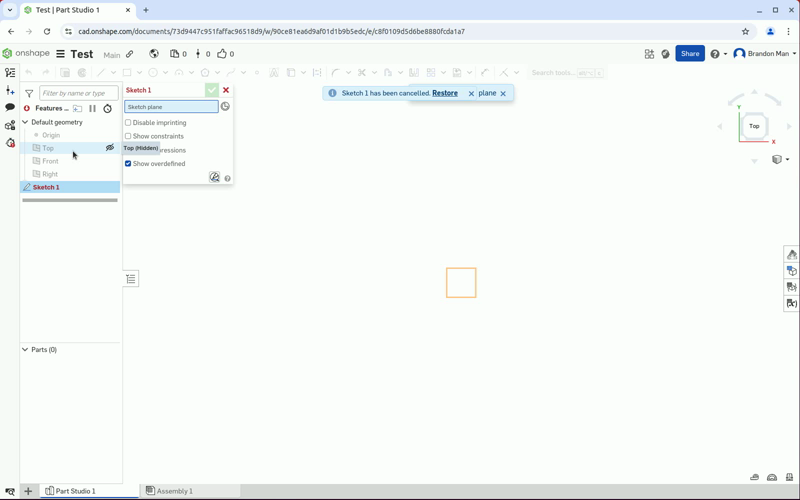
click(73, 150)
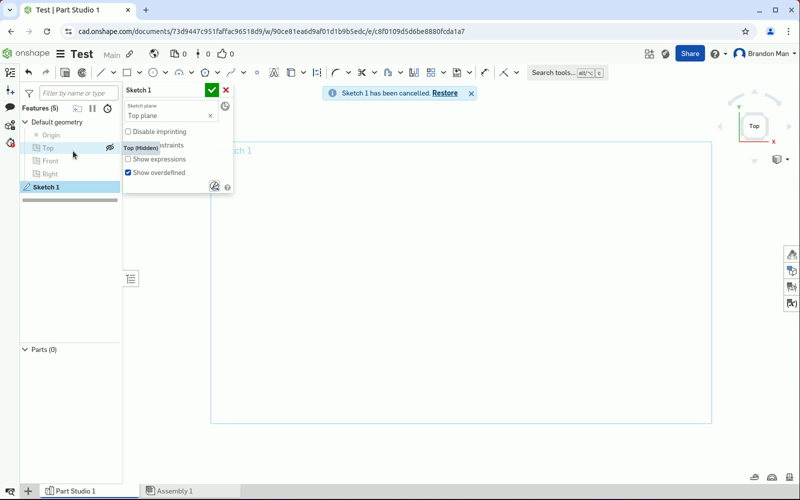
mouse_move(73, 352)
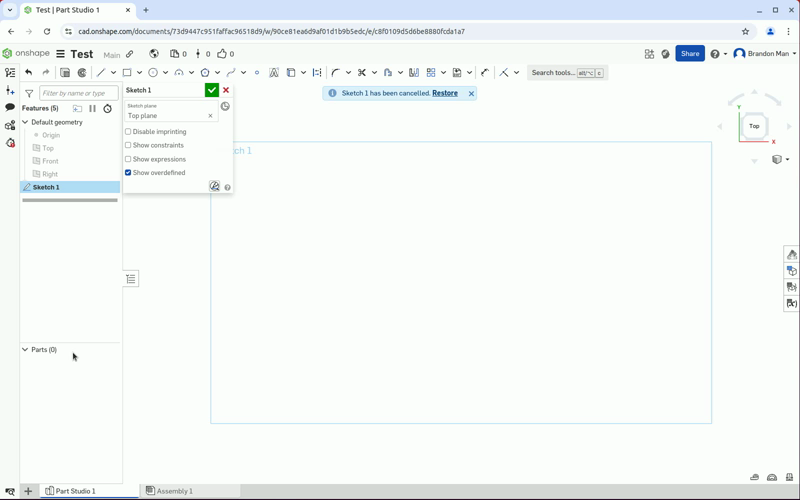
key(y)
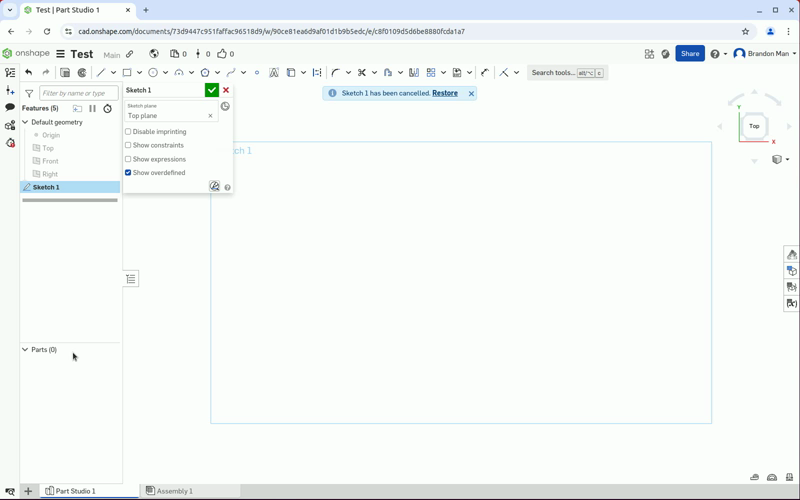
key(c)
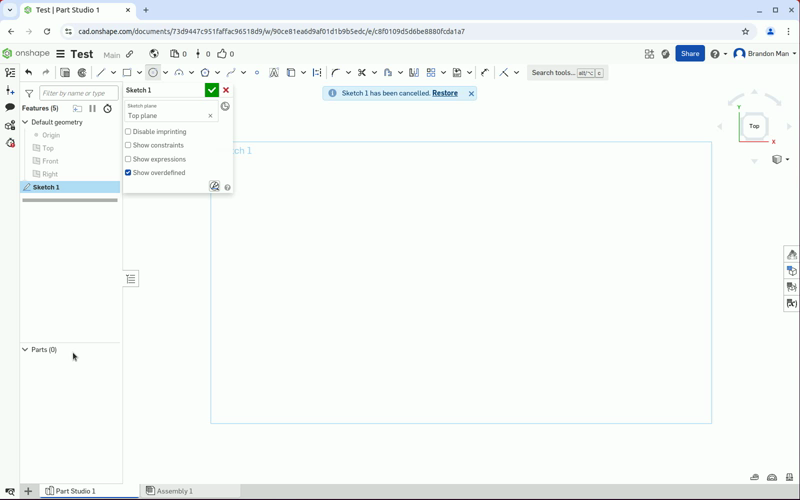
key_down(shift)
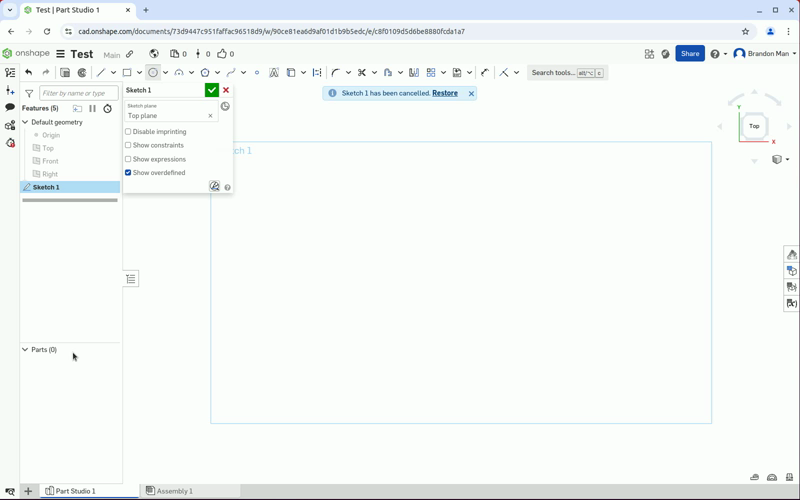
mouse_move(461, 282)
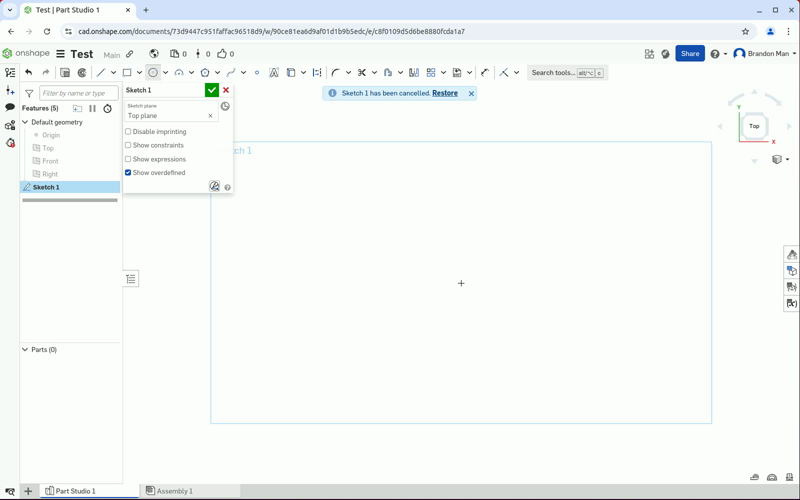
click(461, 282)
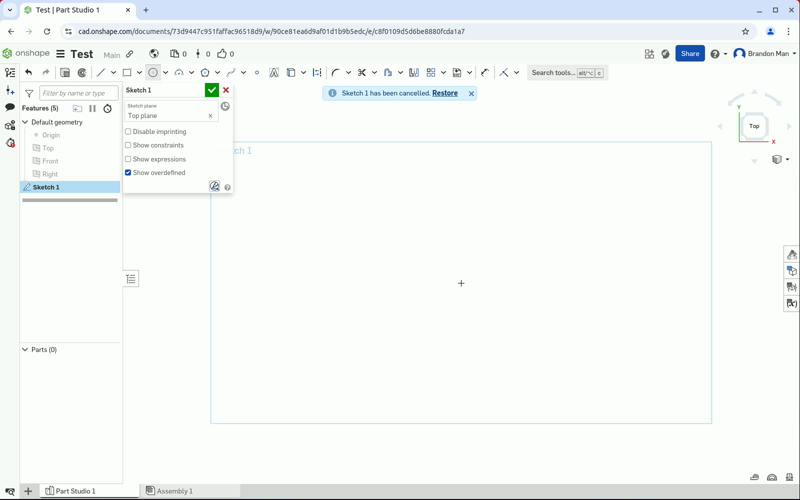
key_up(shift)
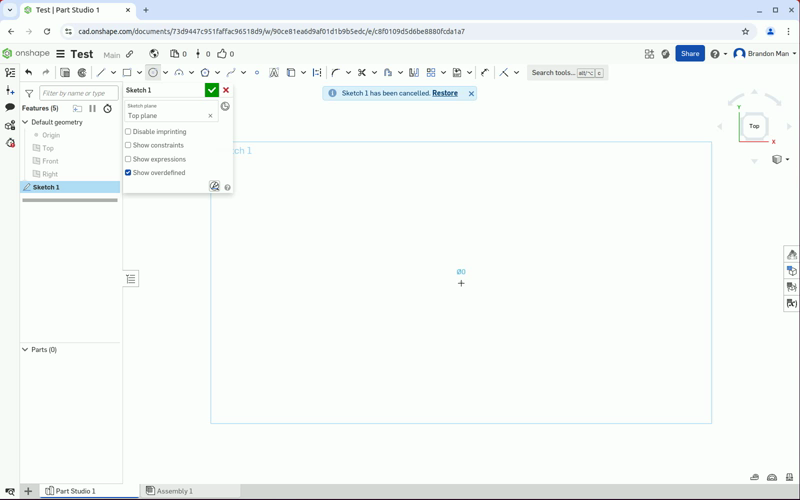
mouse_move(487, 282)
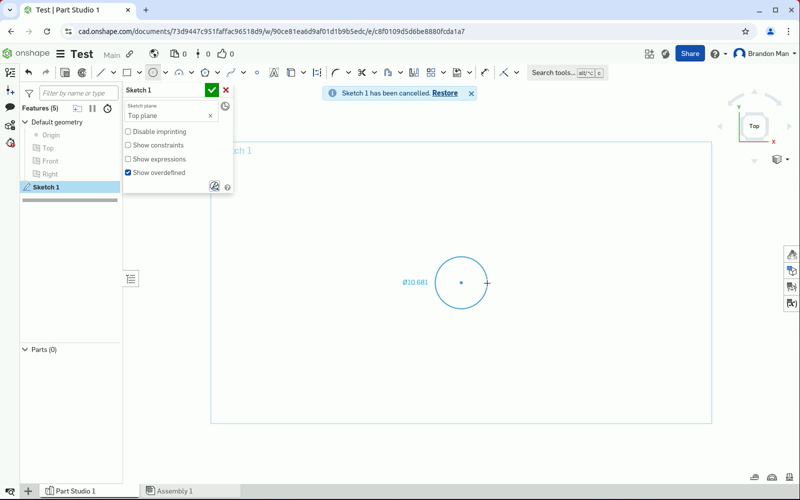
click(487, 282)
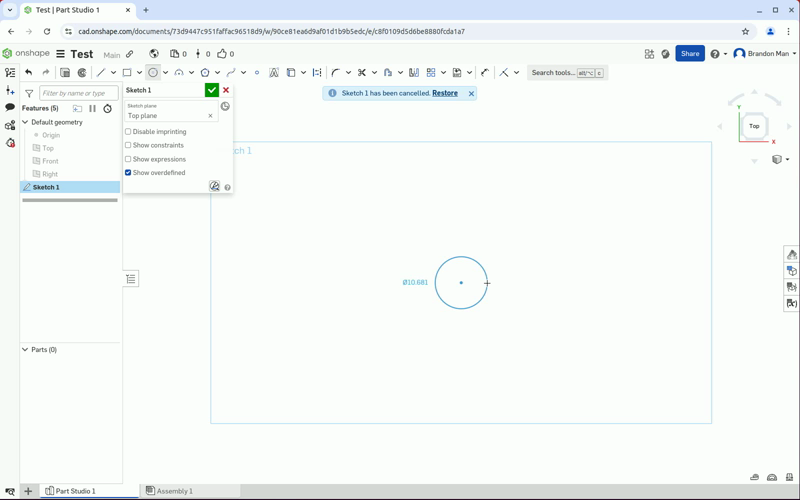
key(esc)
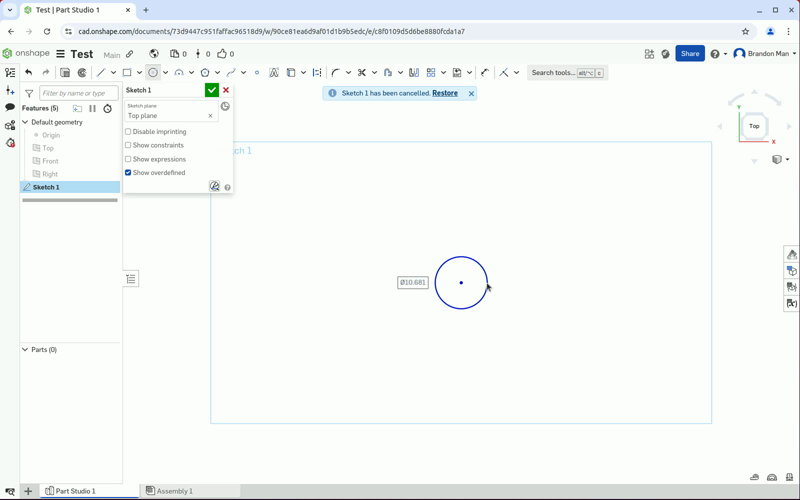
key(c)
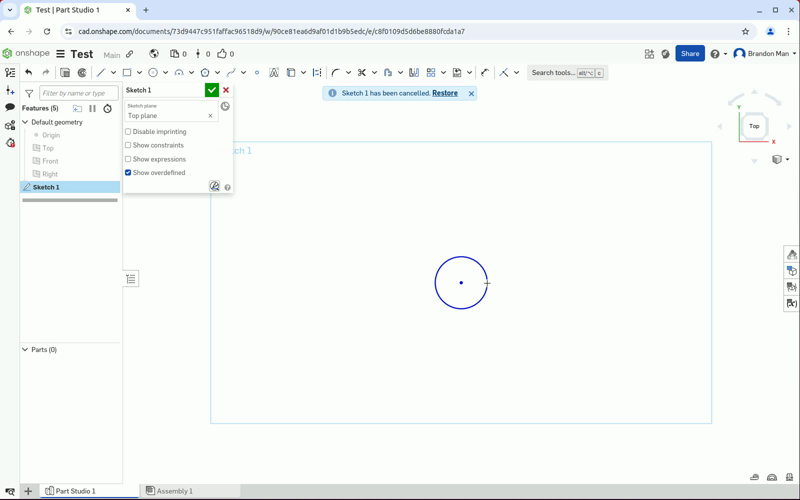
key_down(shift)
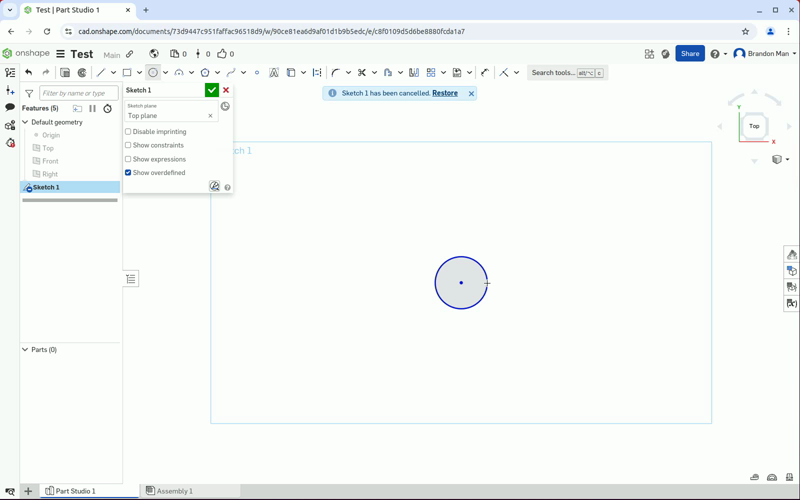
mouse_move(461, 282)
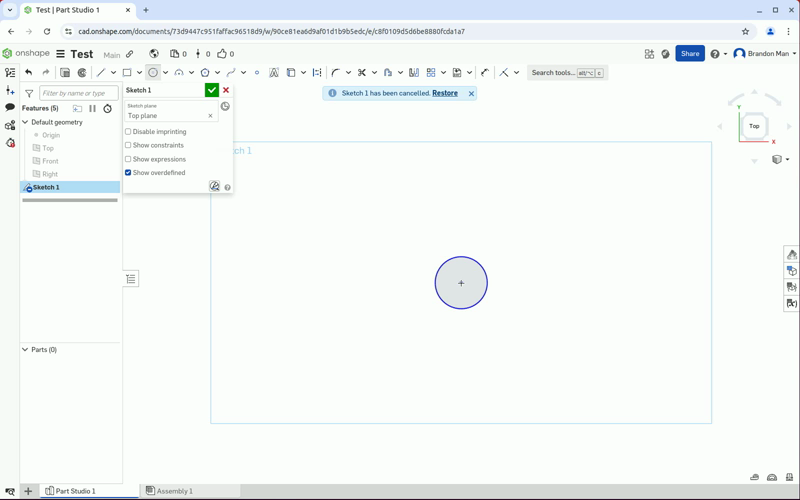
click(461, 282)
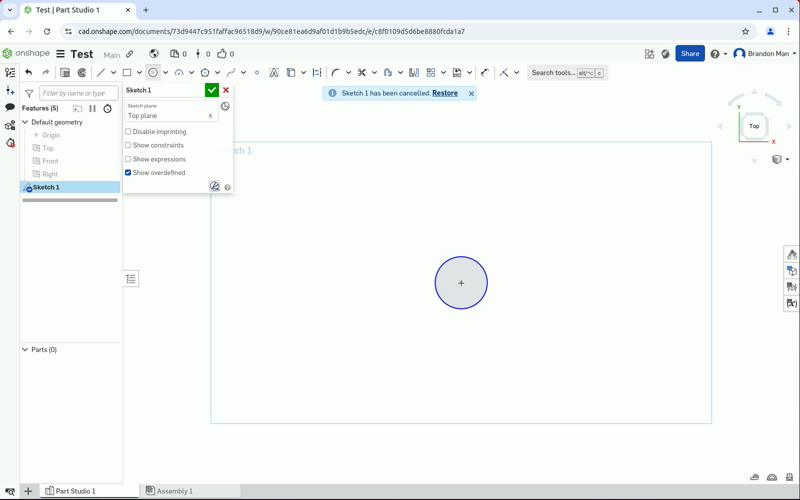
key_up(shift)
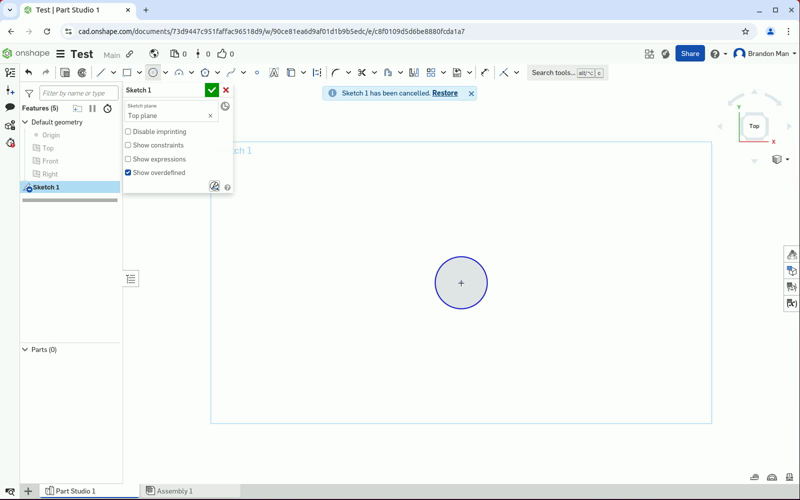
mouse_move(469, 282)
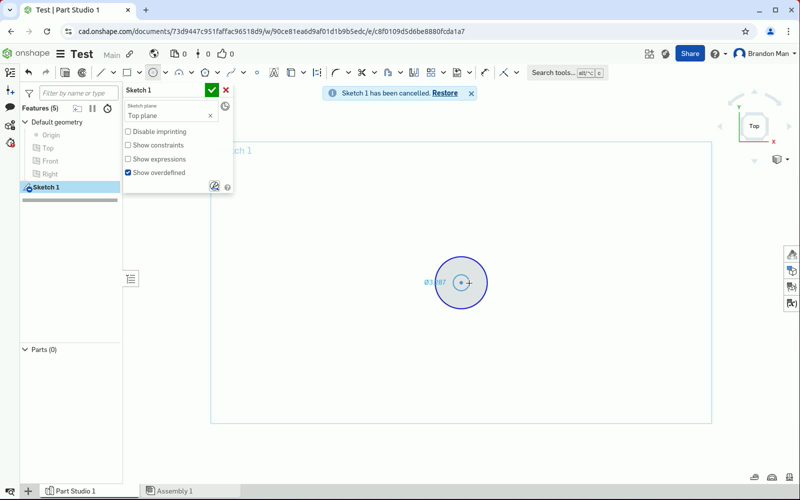
click(469, 282)
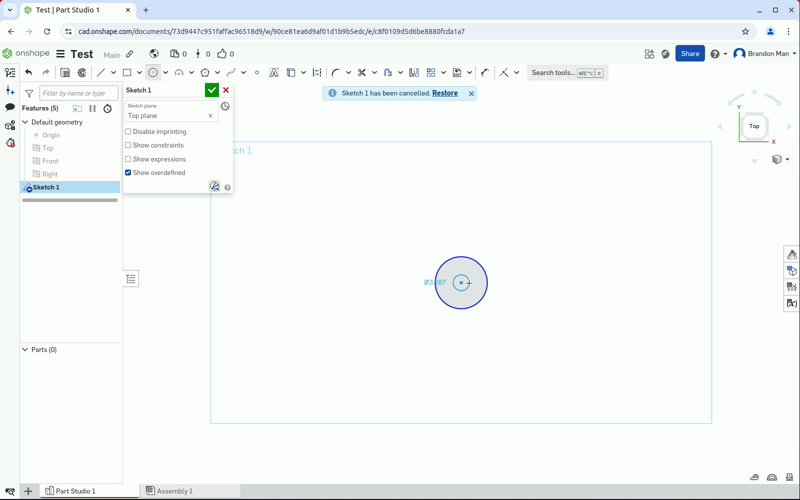
key(esc)
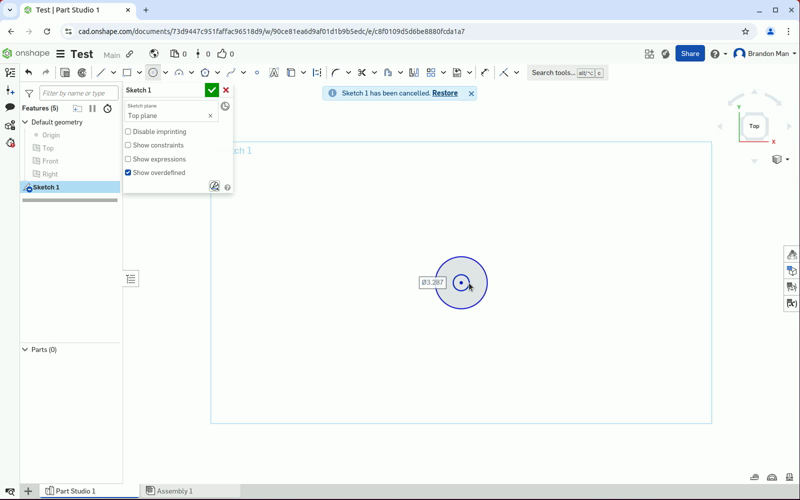
mouse_move(440, 275)
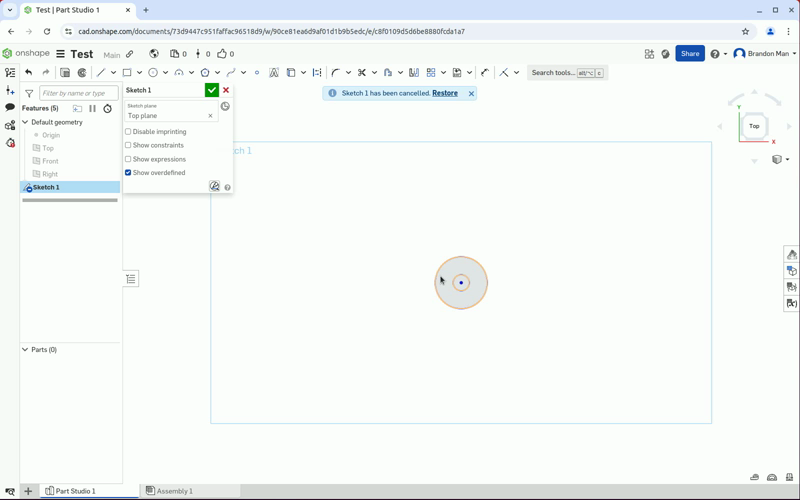
click(440, 275)
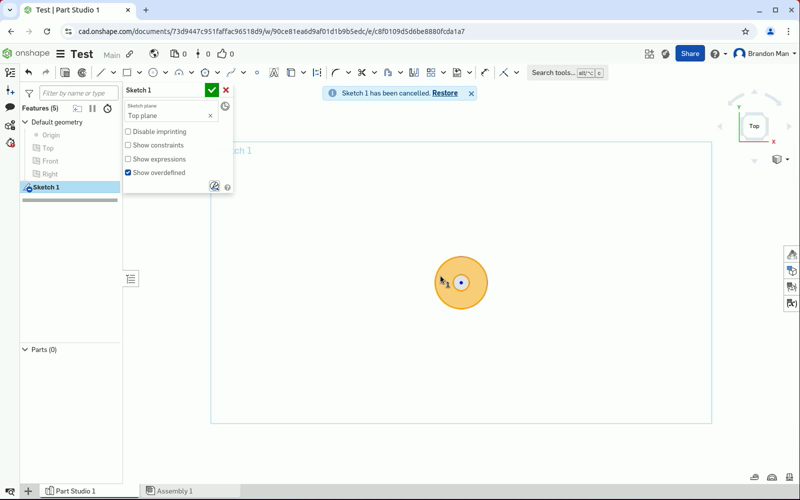
mouse_move(73, 352)
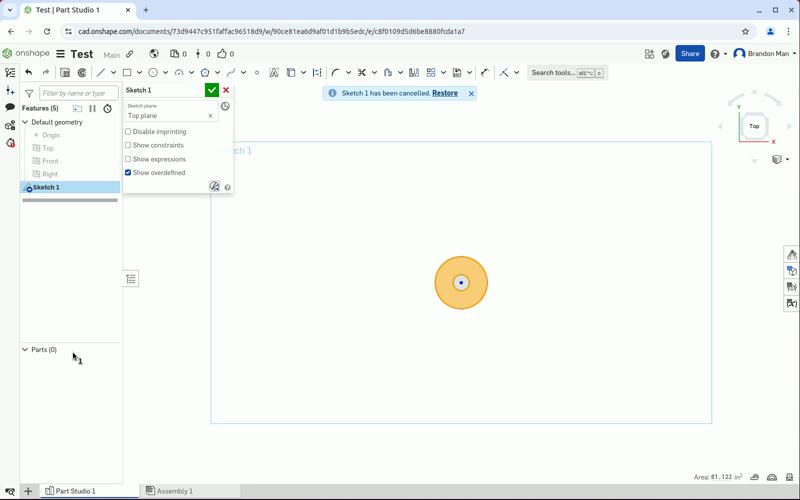
key(shift+y)
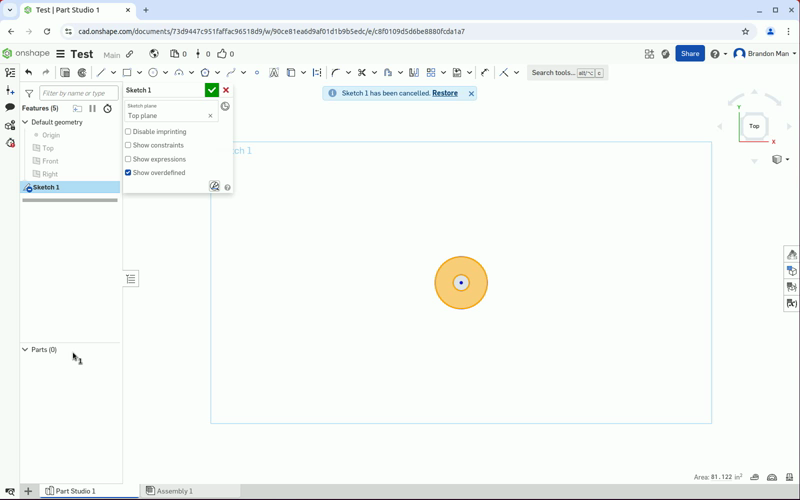
key(shift+e)
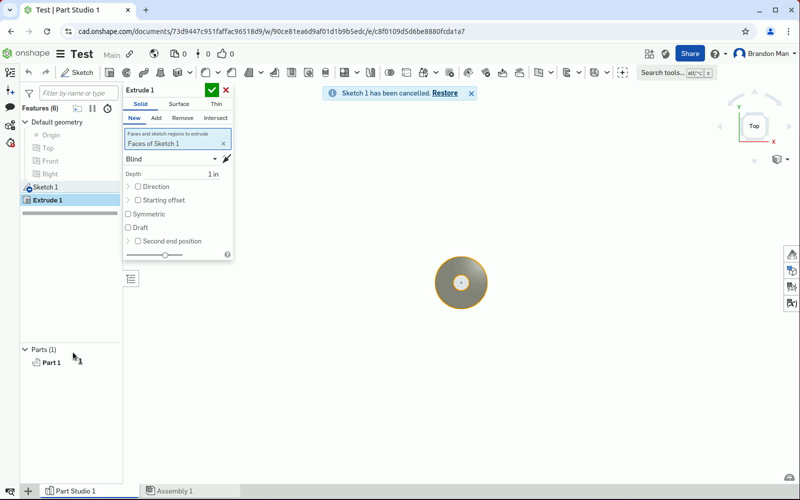
mouse_move(143, 106)
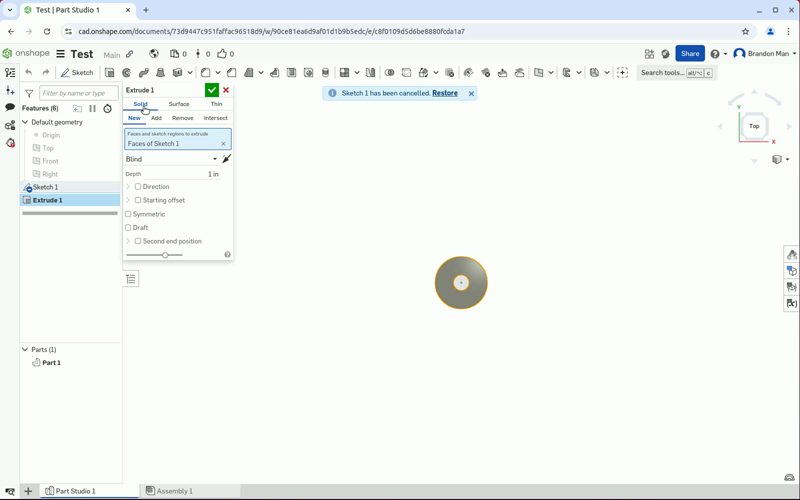
click(143, 106)
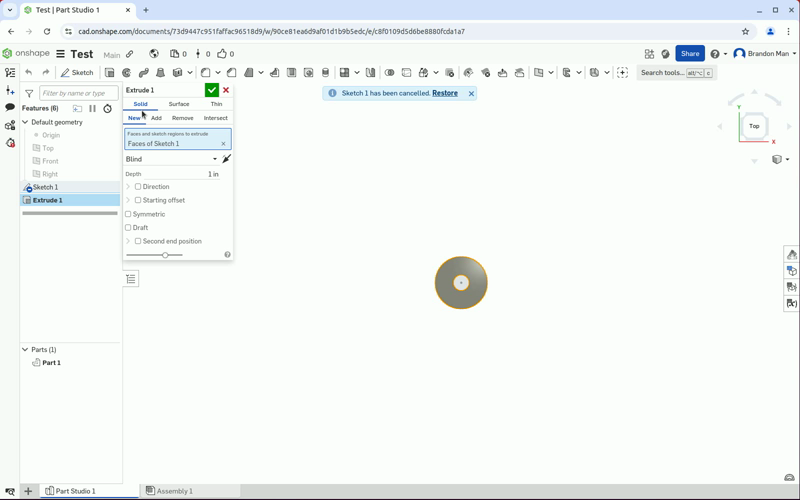
mouse_move(137, 120)
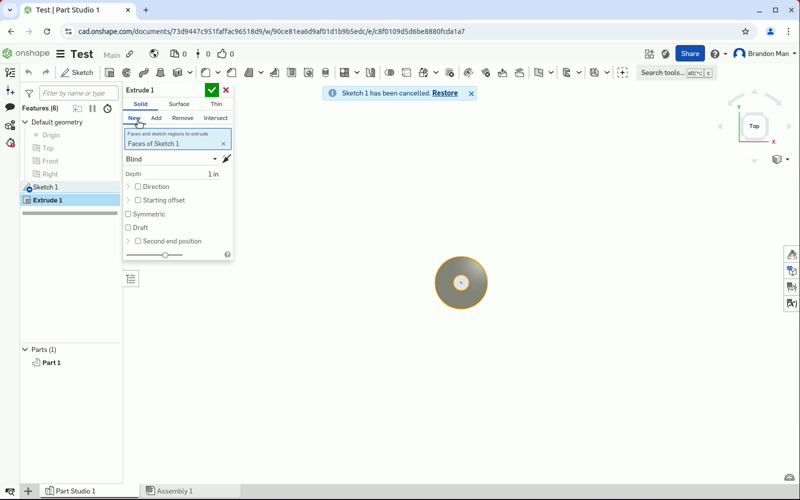
click(137, 120)
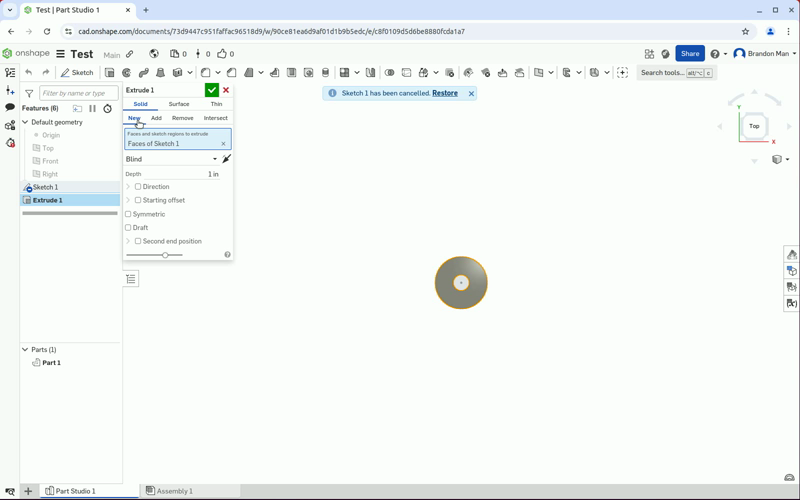
key(tab, 4)
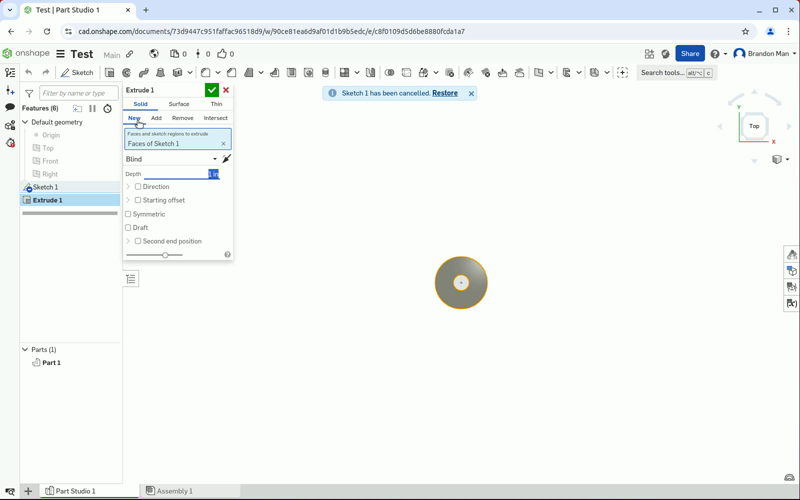
text(12.998)
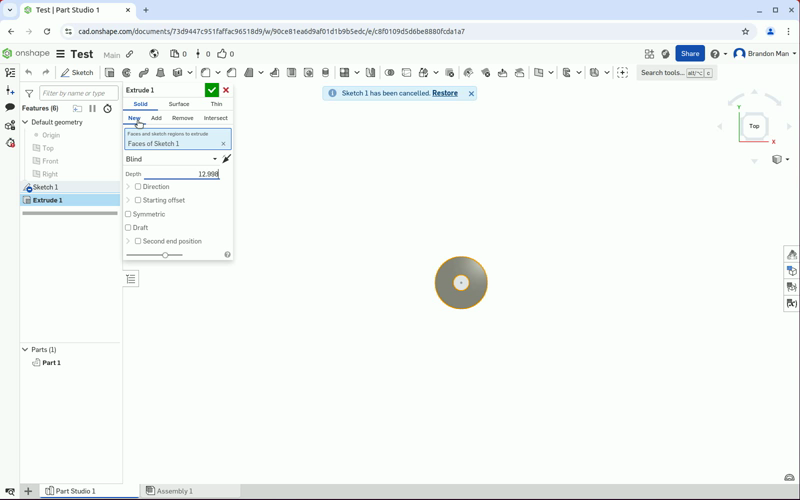
key(enter)
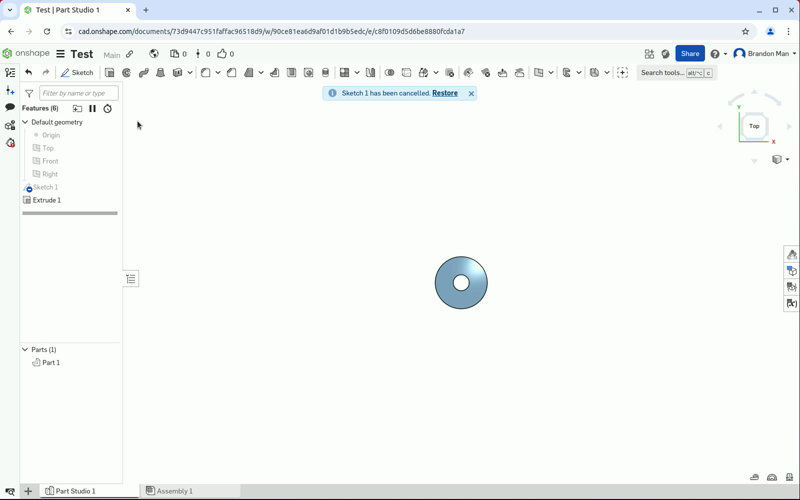
key(shift+h)
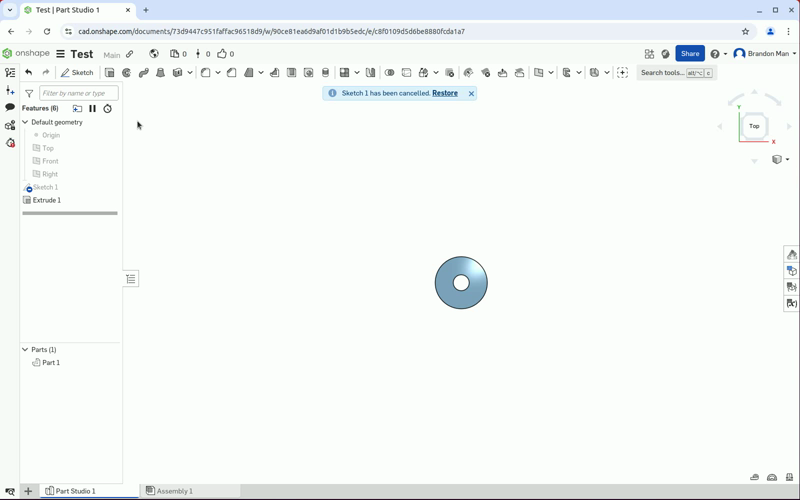
key(shift+h)
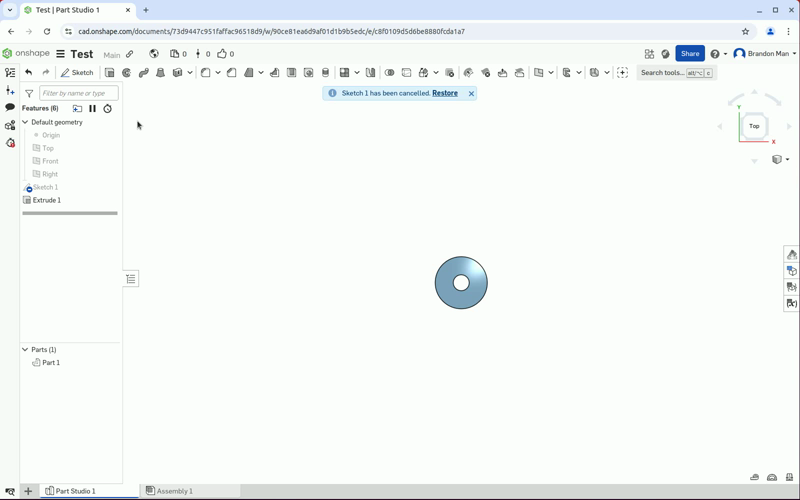
mouse_move(73, 189)
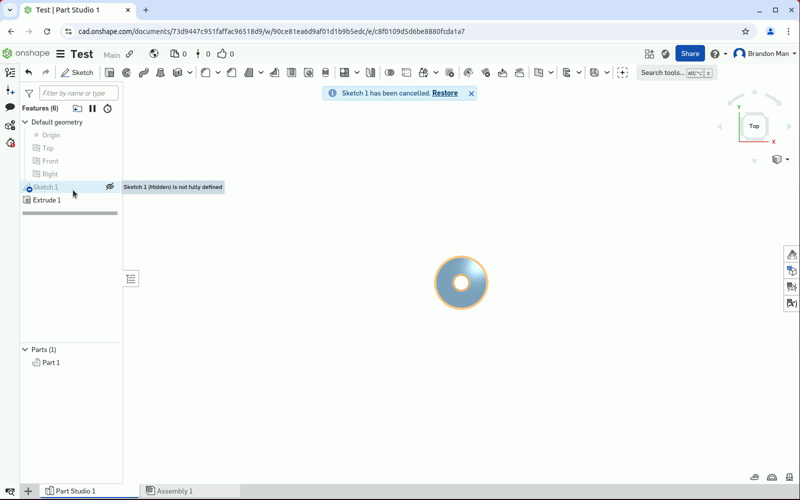
click(73, 189)
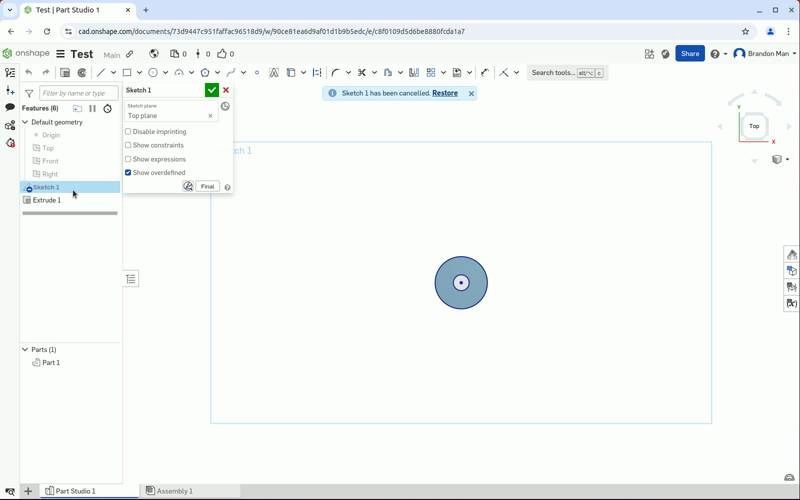
mouse_move(229, 92)
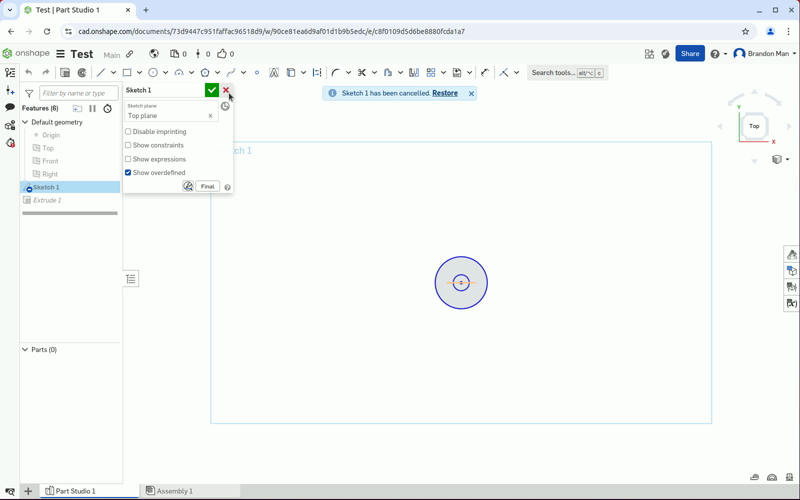
click(229, 92)
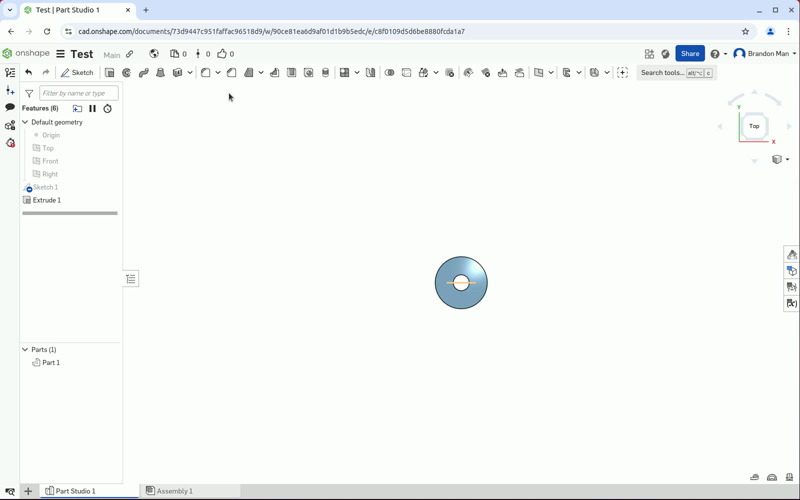
mouse_move(541, 75)
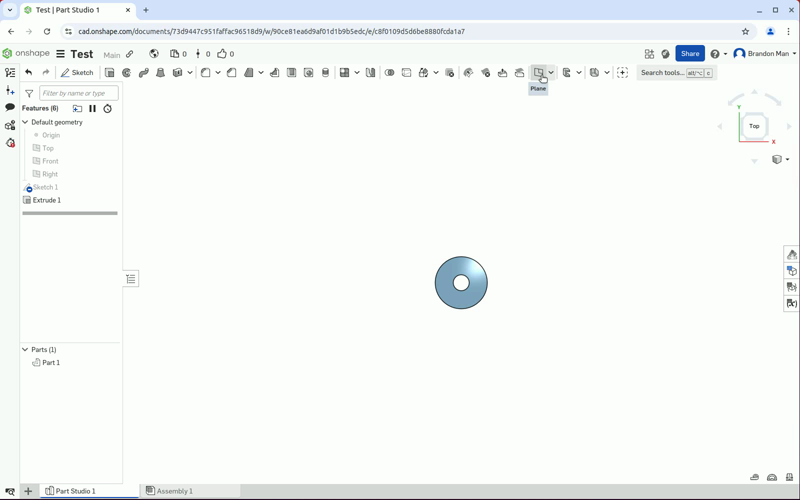
click(541, 75)
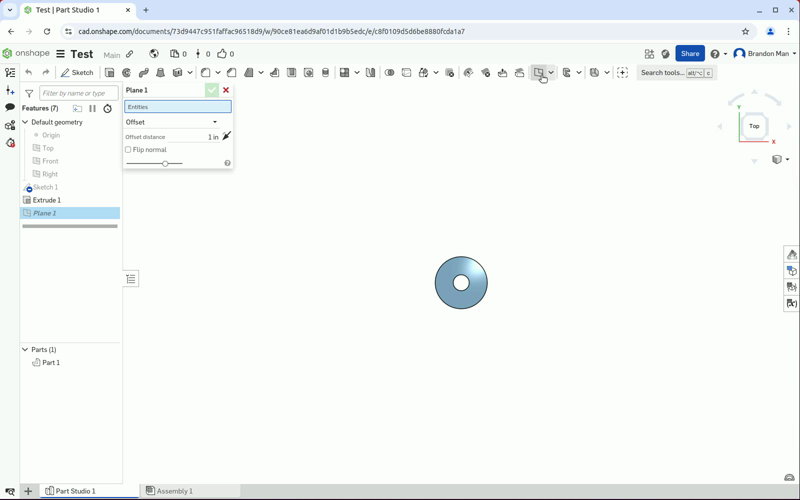
mouse_move(73, 150)
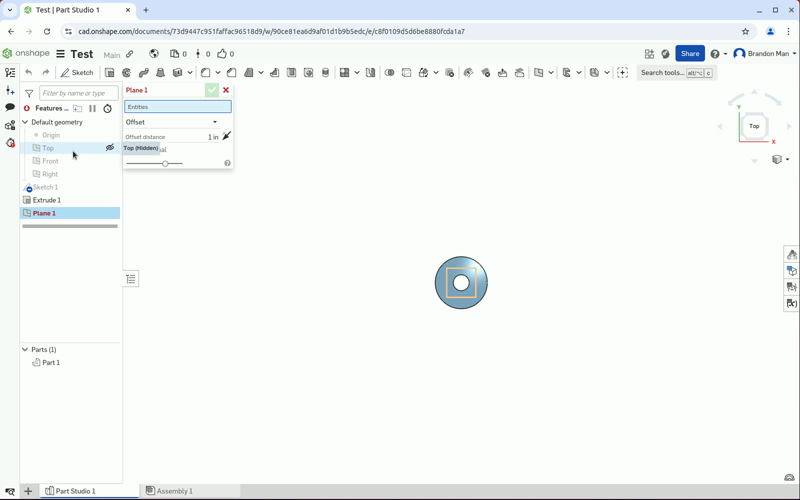
click(73, 150)
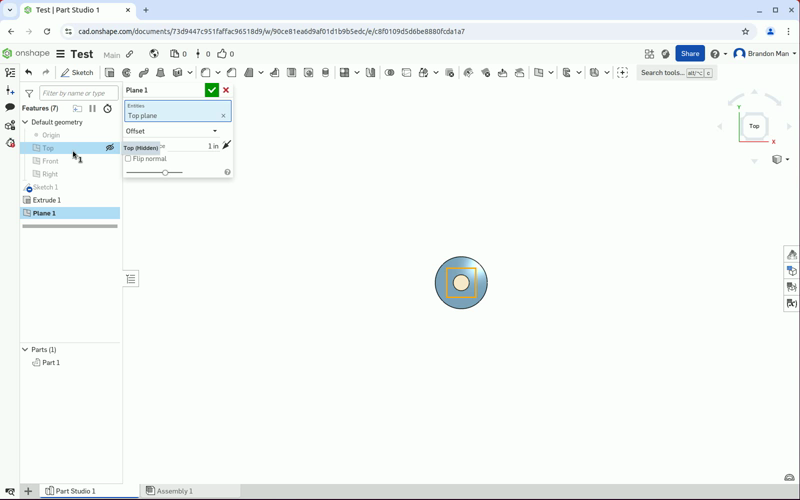
key(tab, 2)
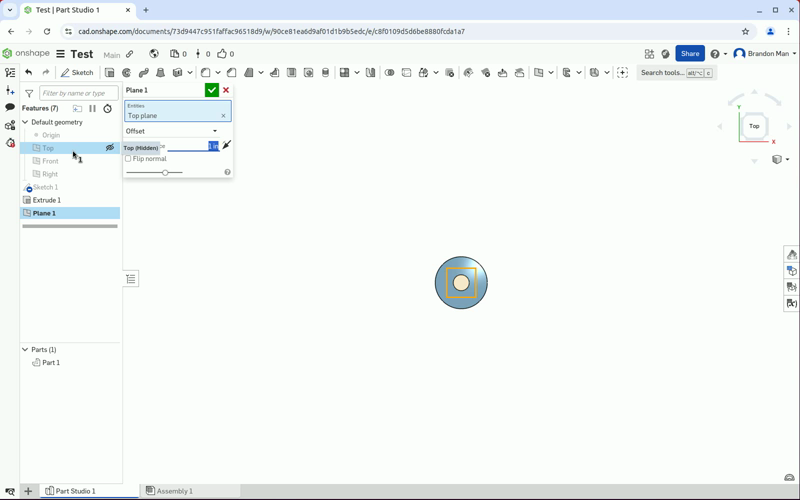
text(13.002)
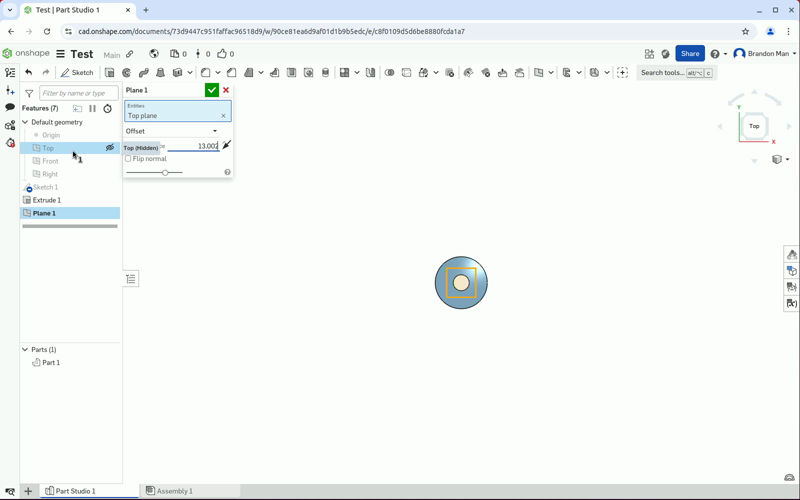
key(enter, 2)
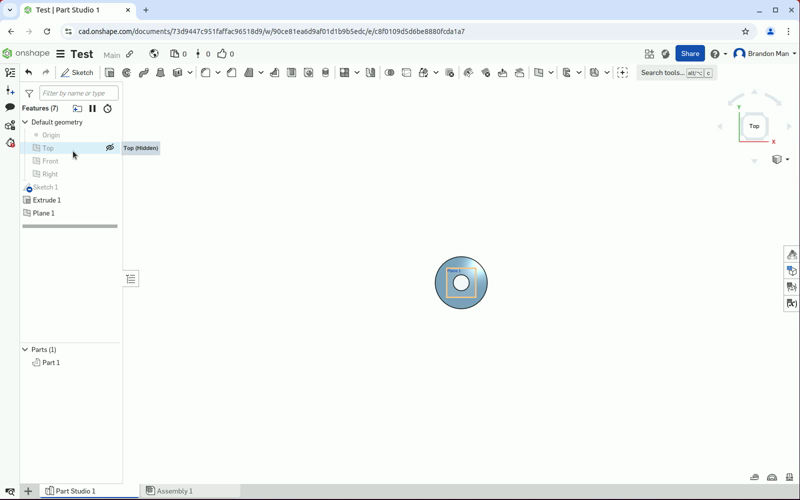
key(shift+s)
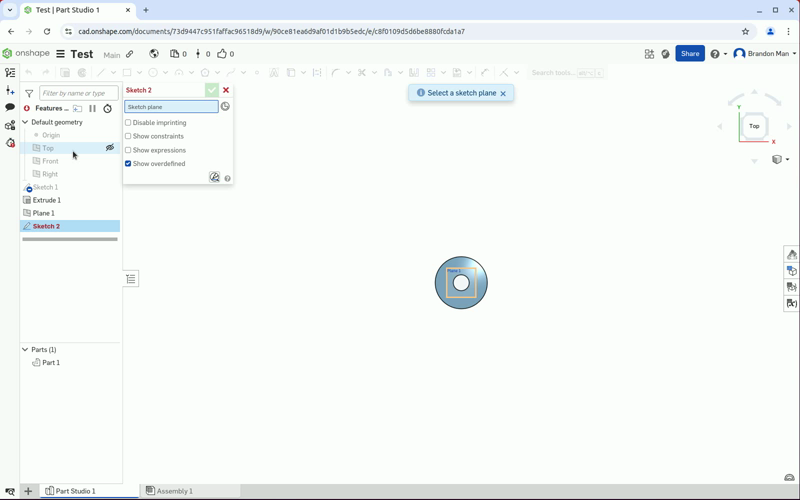
mouse_move(73, 215)
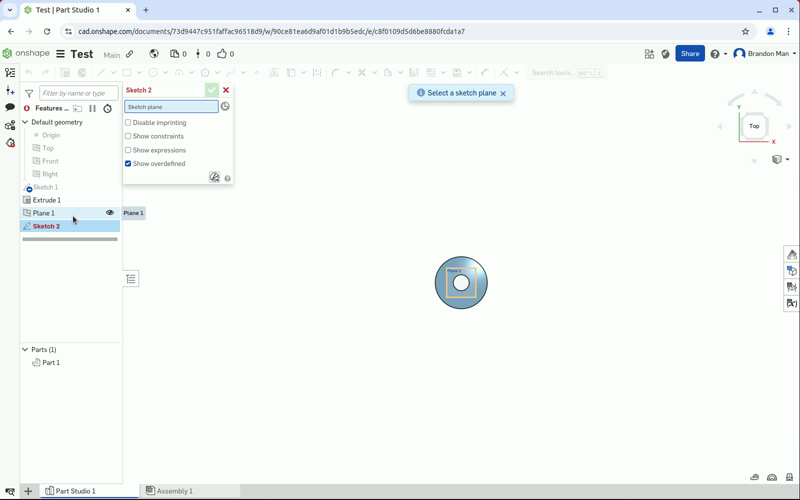
click(73, 215)
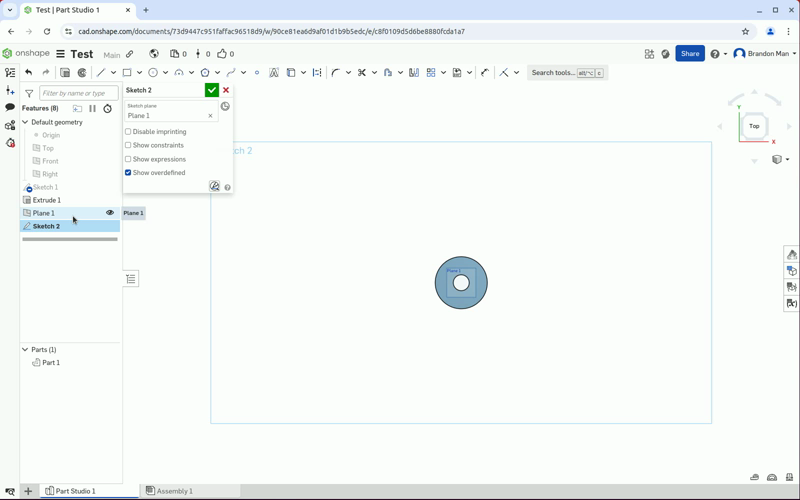
mouse_move(73, 352)
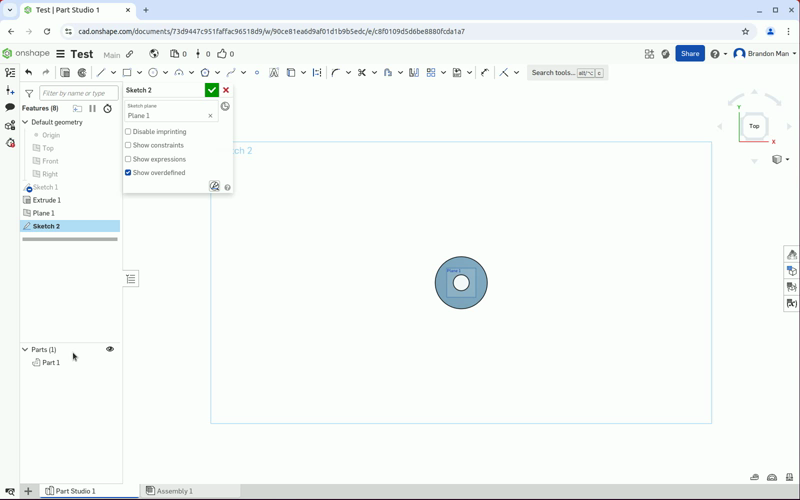
key(y)
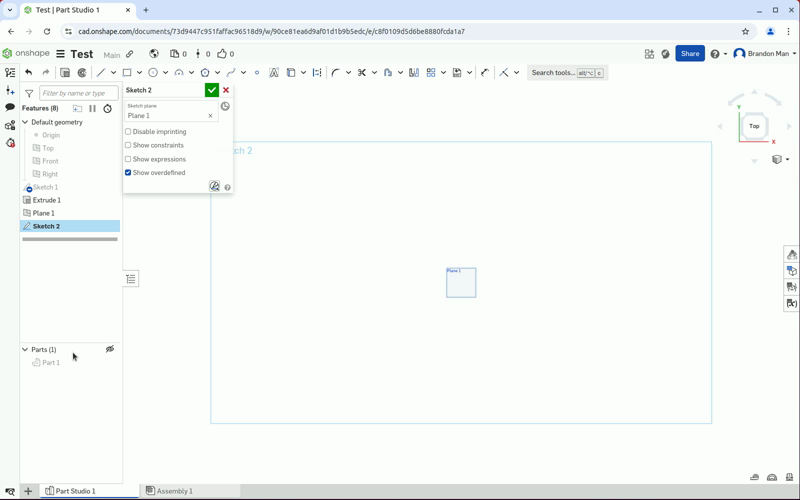
key(c)
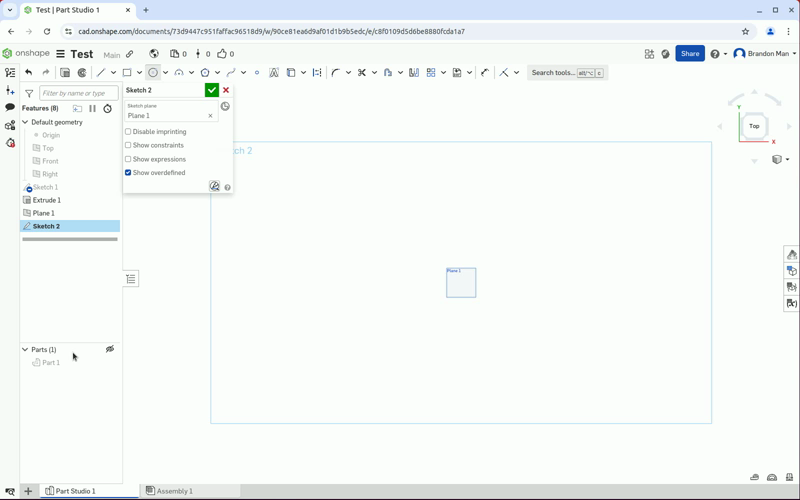
key_down(shift)
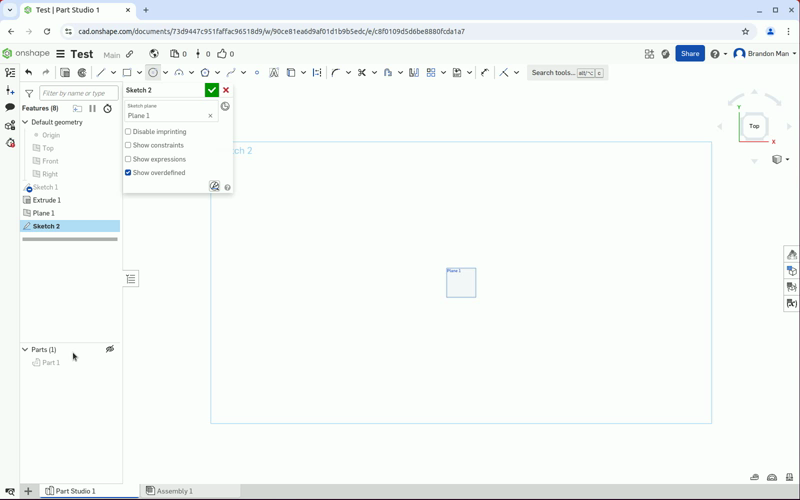
mouse_move(461, 282)
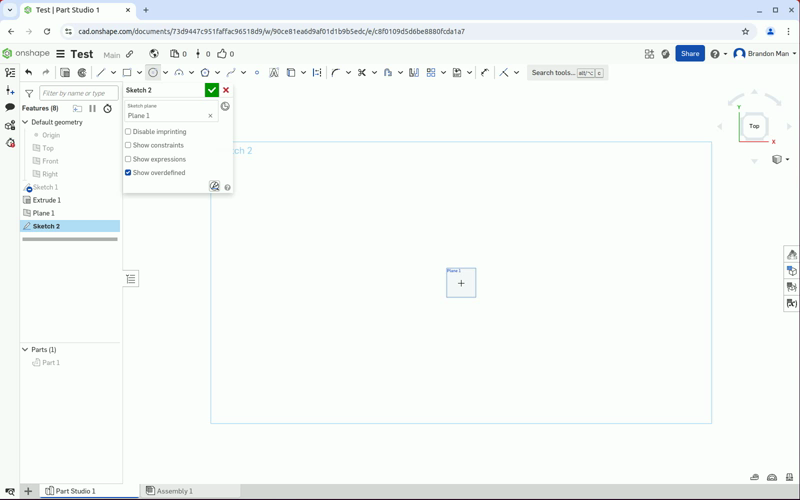
click(461, 282)
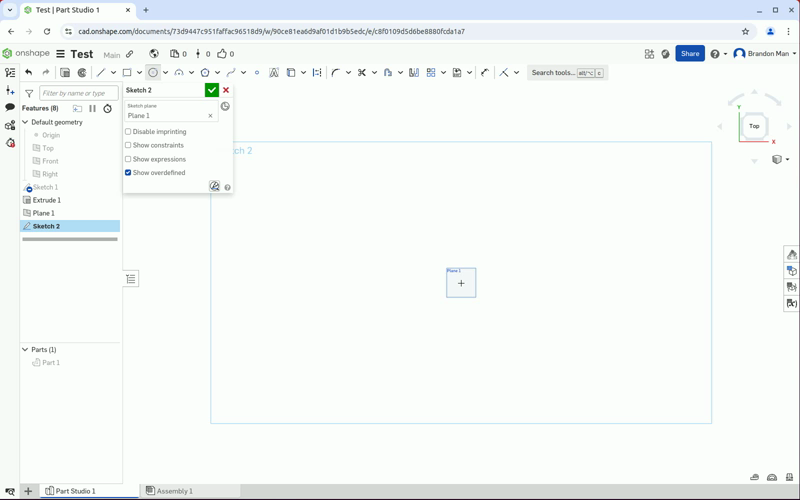
key_up(shift)
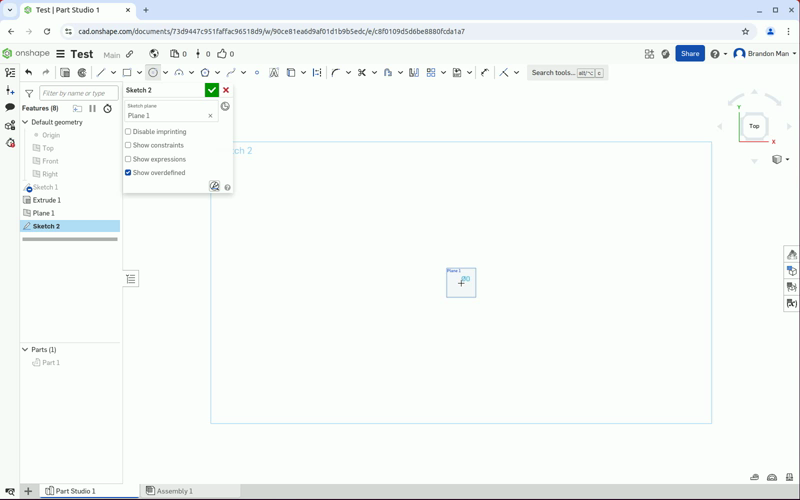
mouse_move(487, 282)
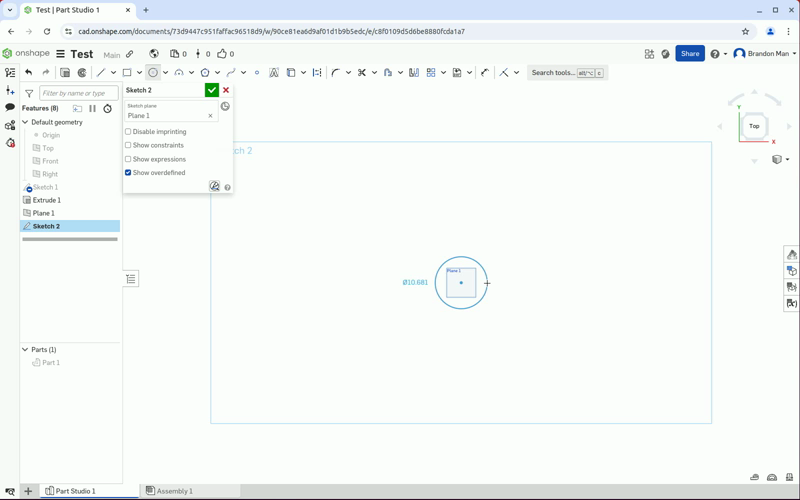
click(487, 282)
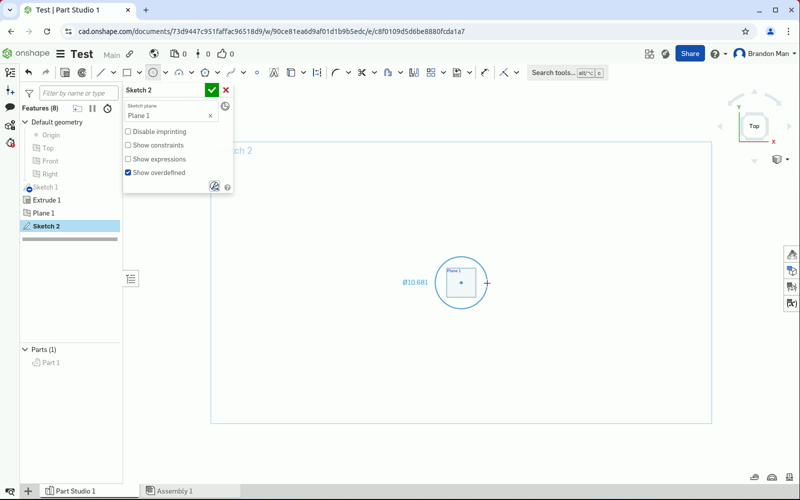
key(esc)
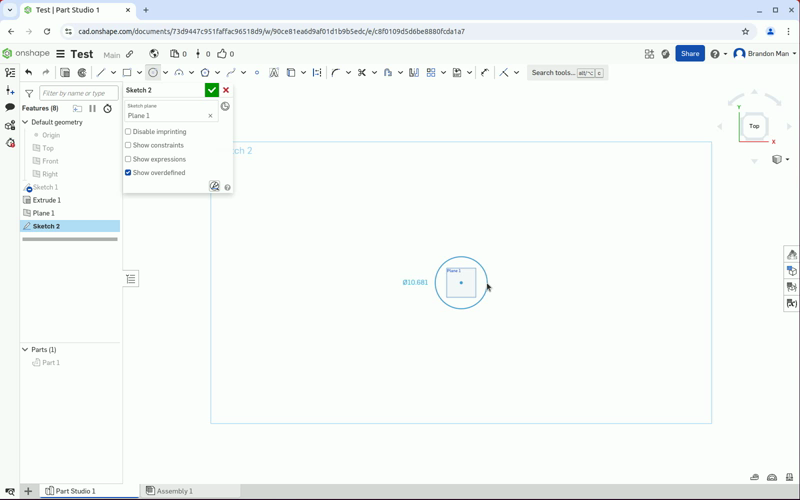
key(c)
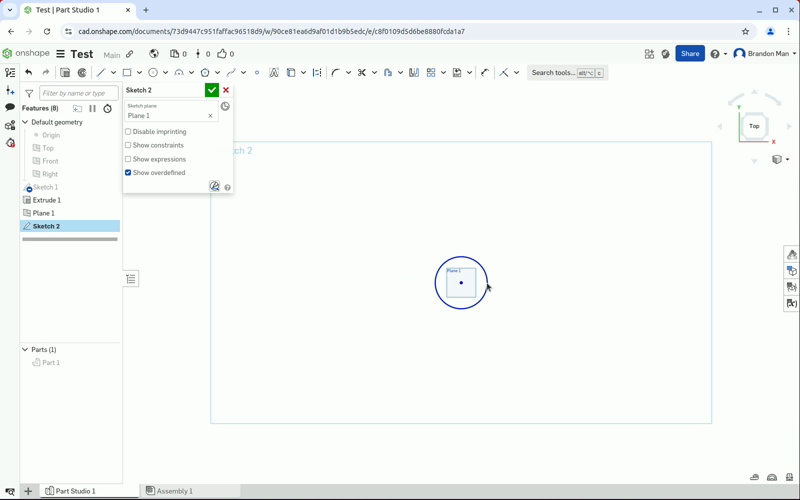
key_down(shift)
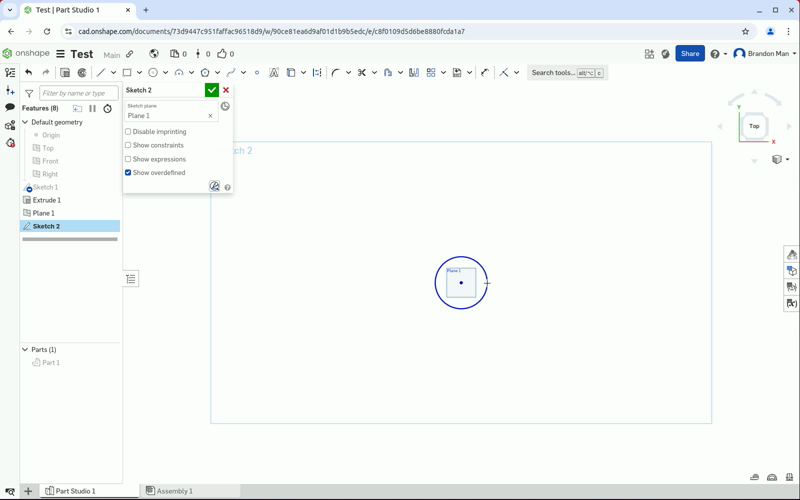
mouse_move(461, 282)
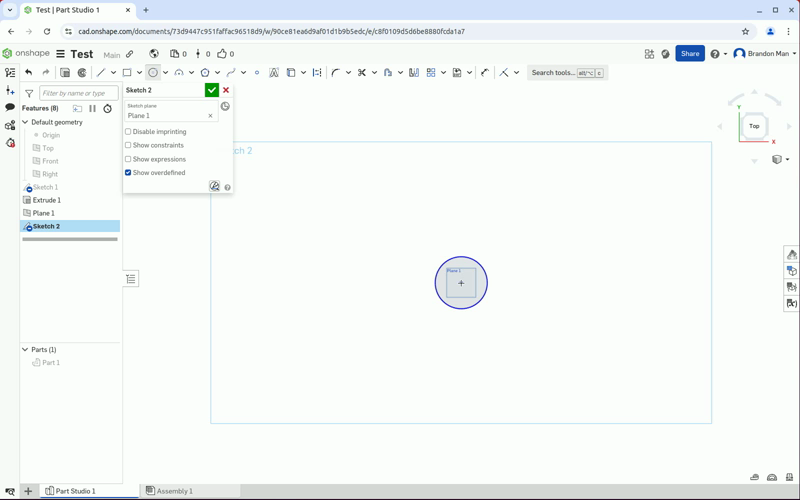
click(461, 282)
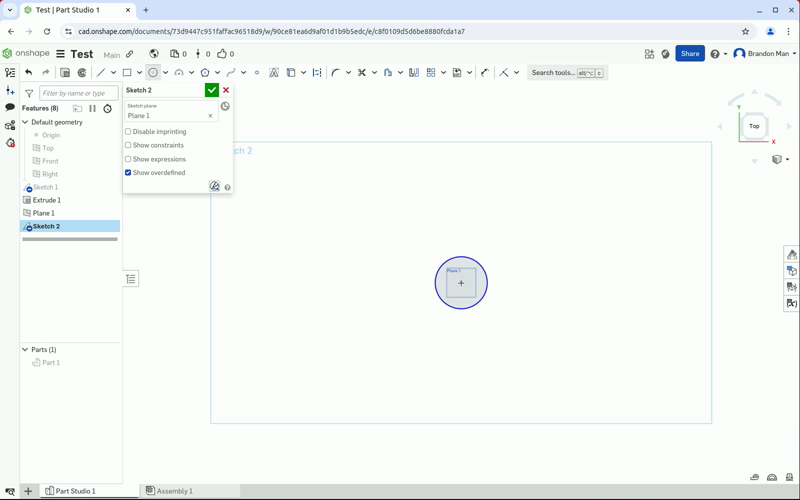
key_up(shift)
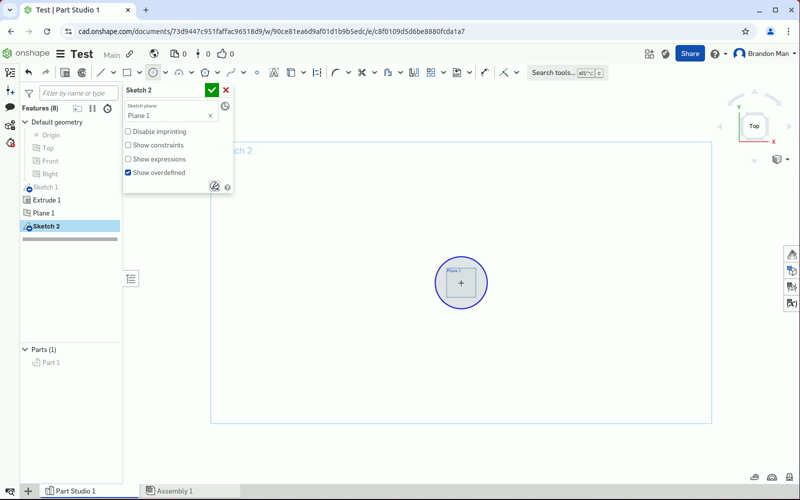
mouse_move(479, 282)
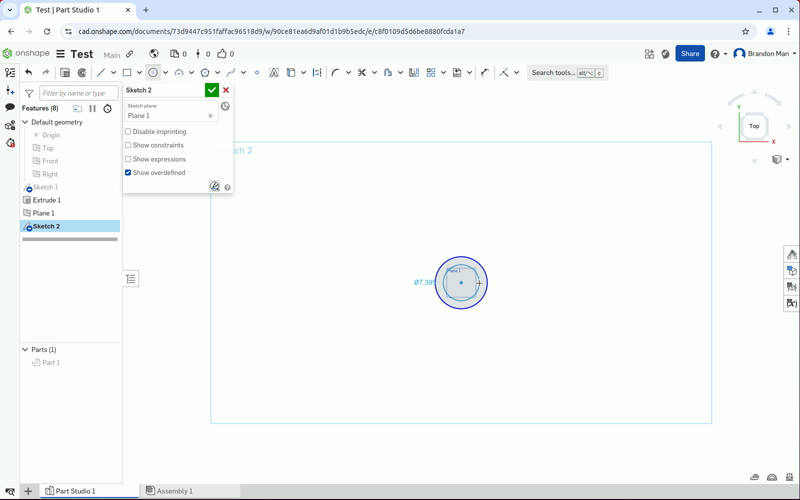
click(479, 282)
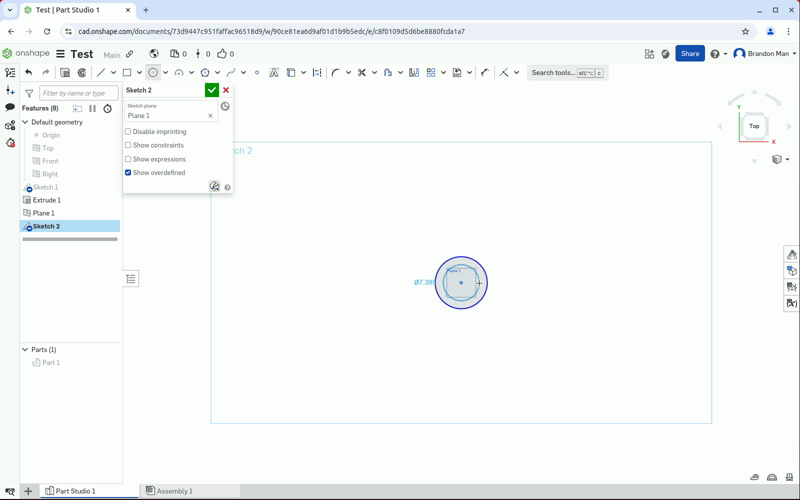
key(esc)
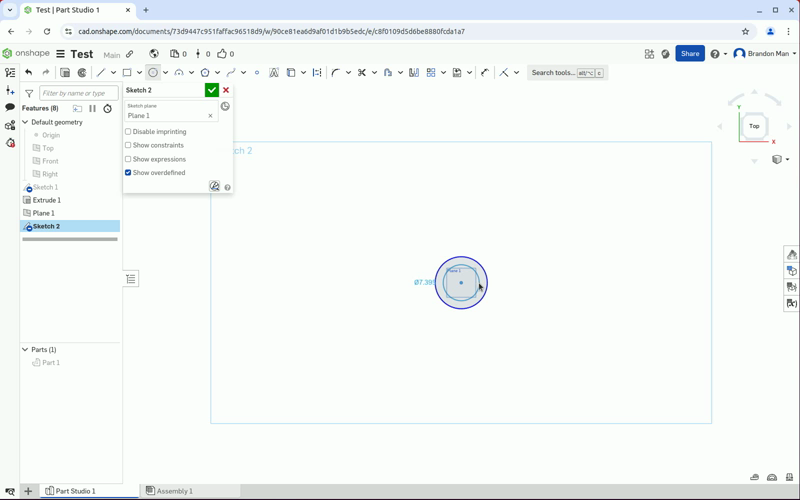
mouse_move(484, 291)
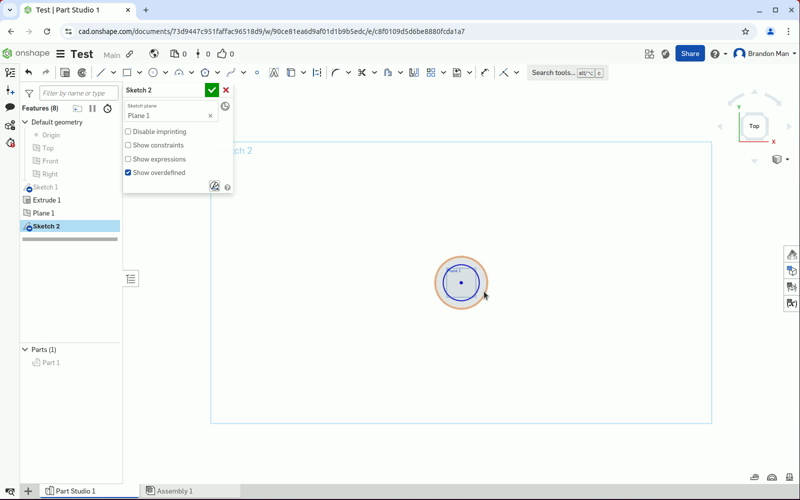
scroll(6)
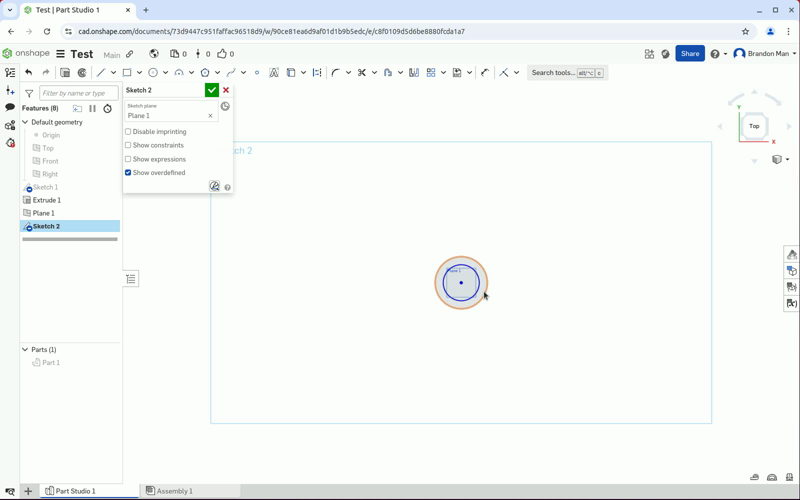
scroll(6)
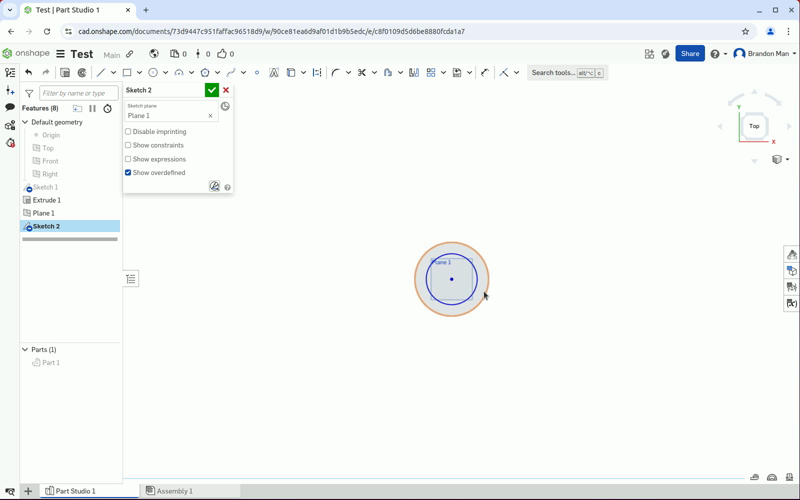
scroll(6)
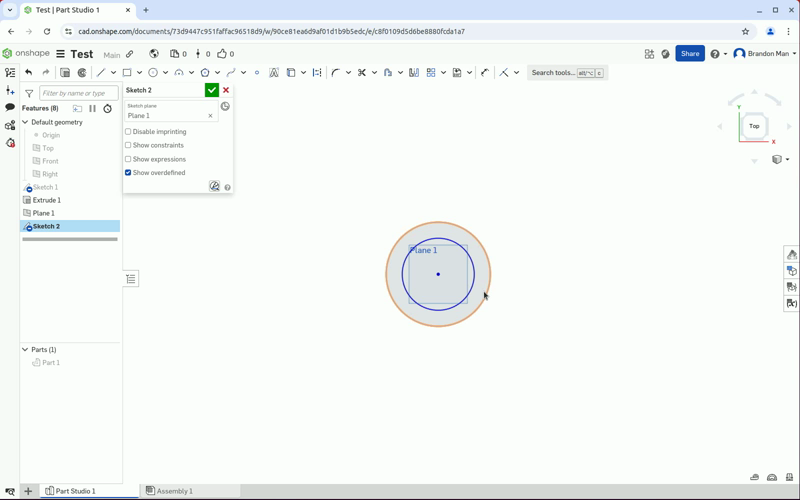
scroll(6)
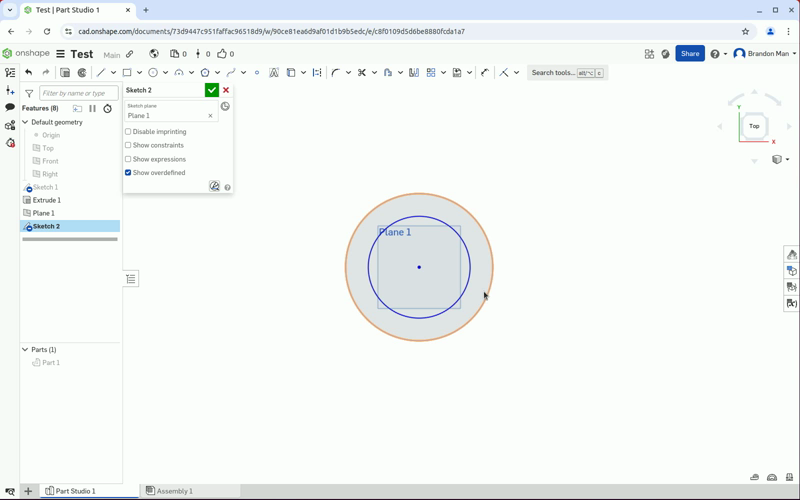
scroll(6)
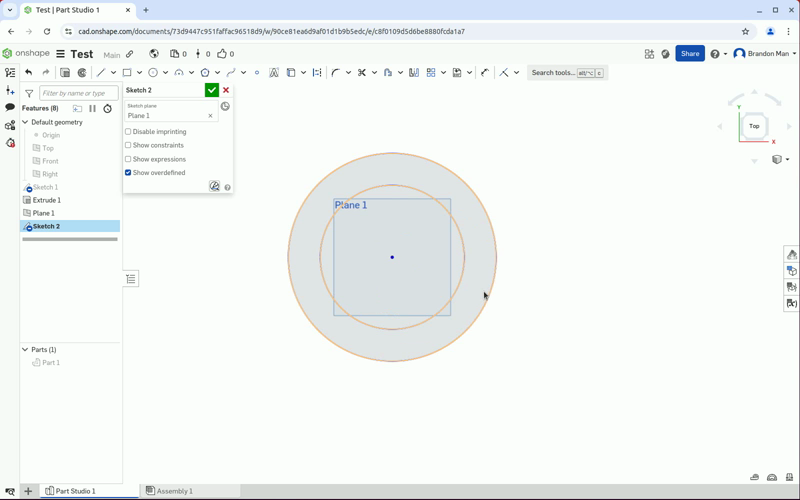
scroll(6)
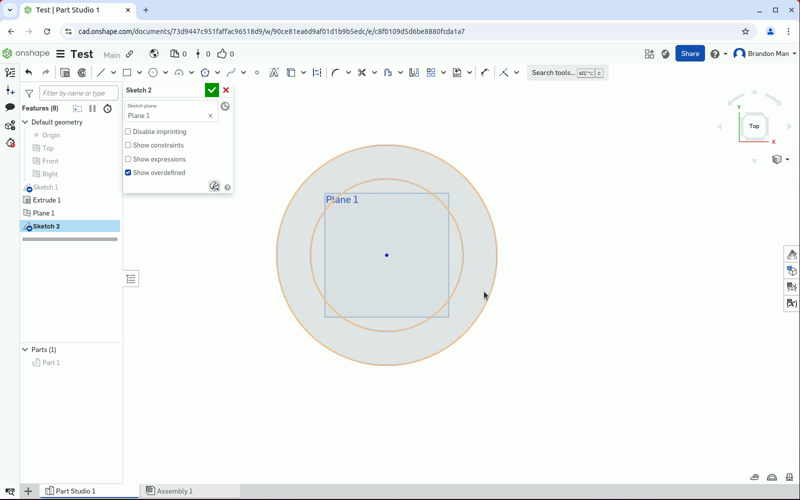
scroll(6)
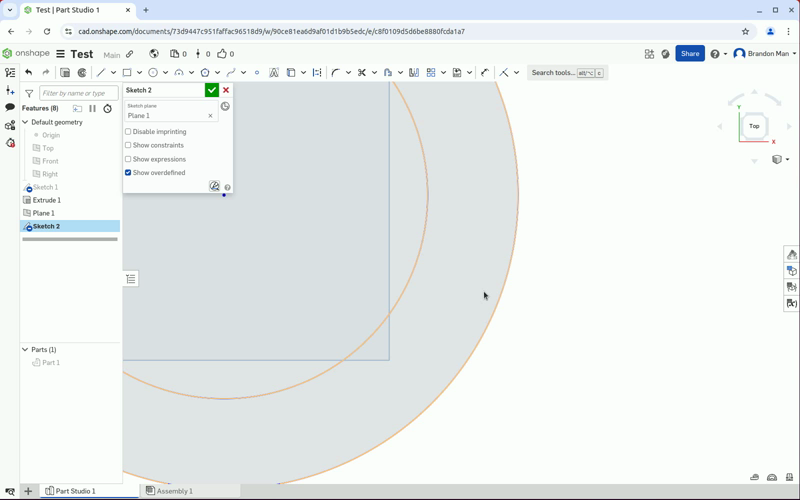
click(484, 291)
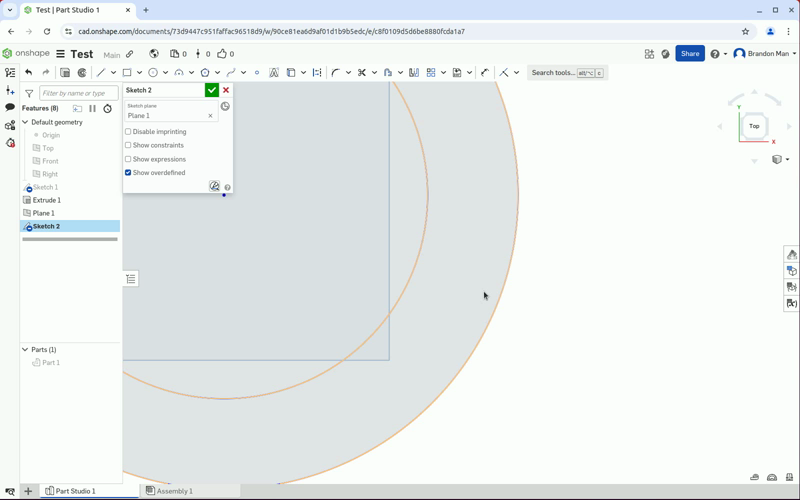
scroll(-6)
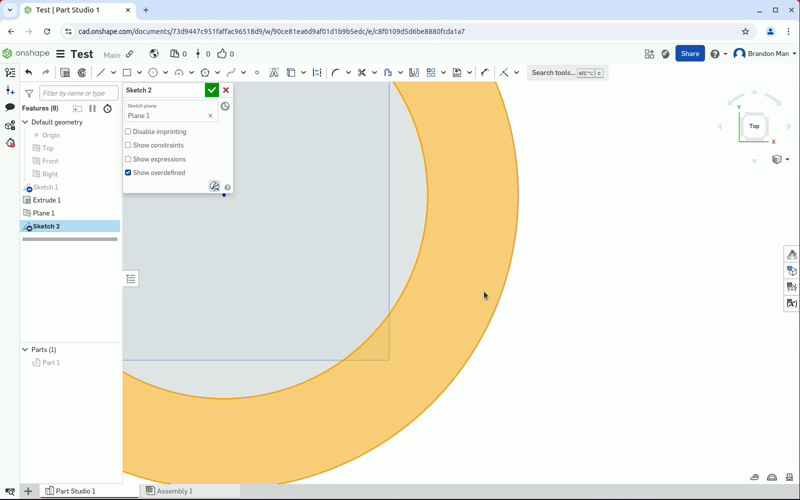
scroll(-6)
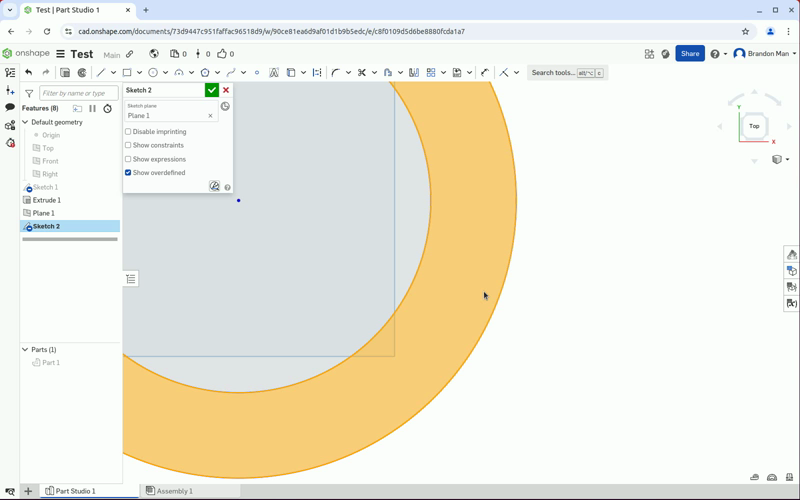
scroll(-6)
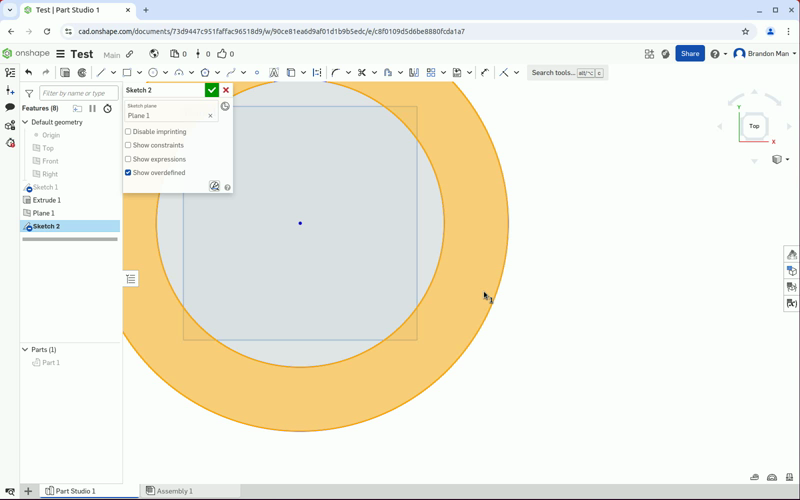
scroll(-6)
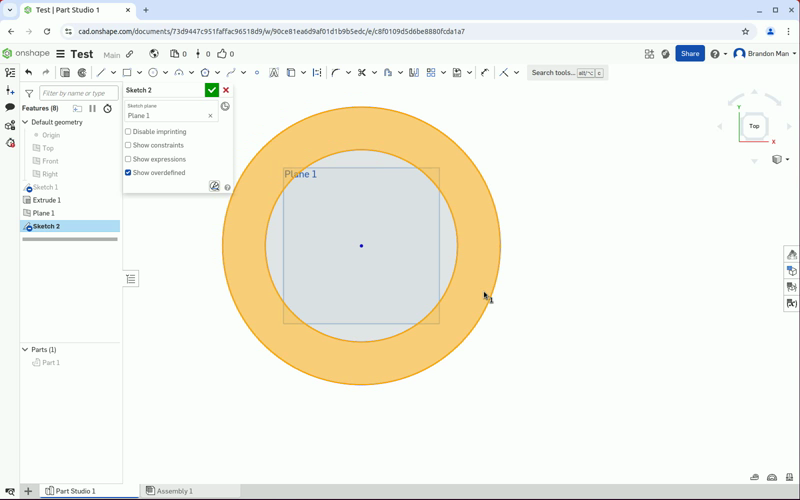
scroll(-6)
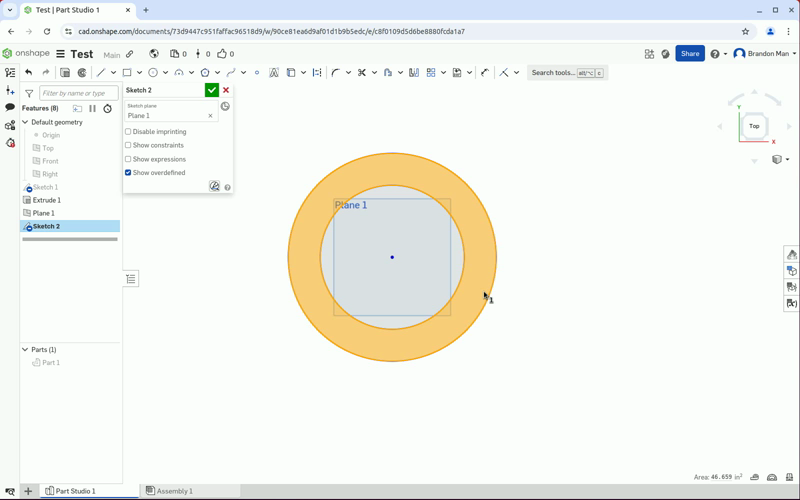
scroll(-6)
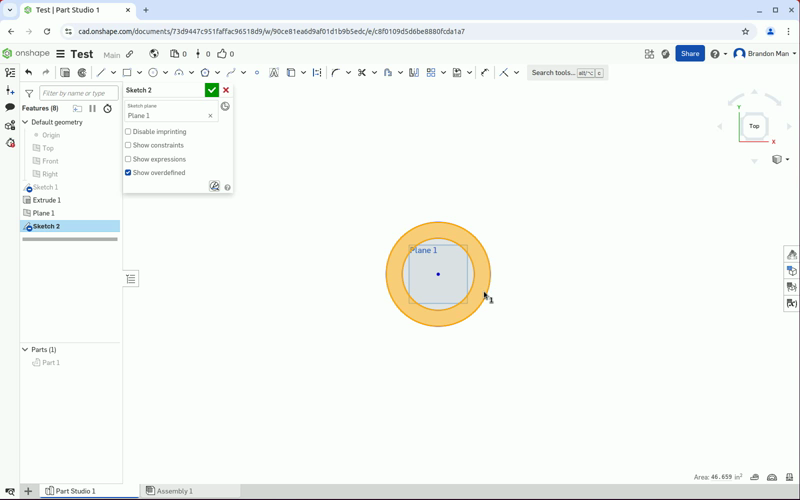
scroll(-6)
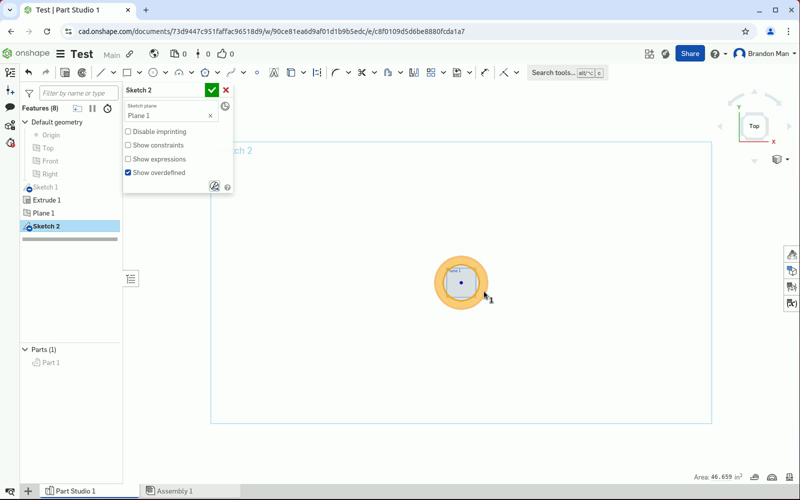
mouse_move(73, 352)
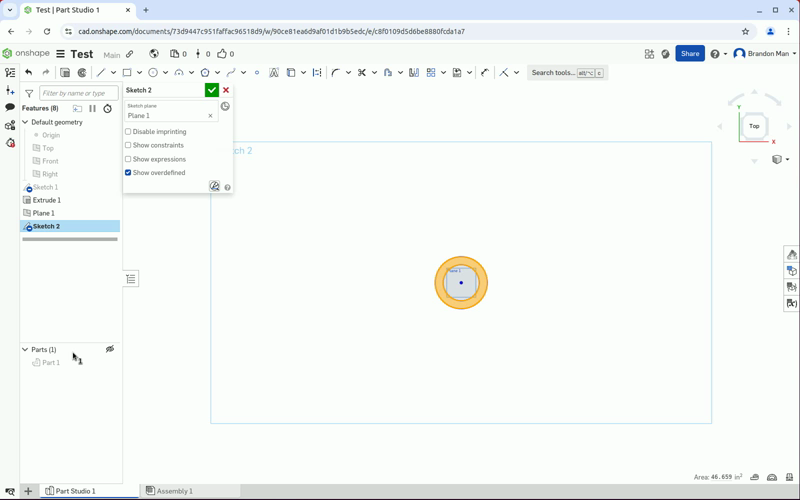
key(shift+y)
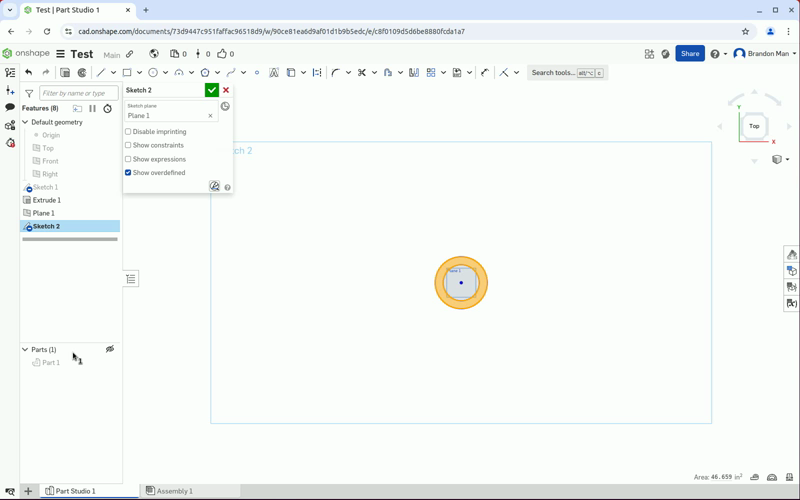
key(shift+e)
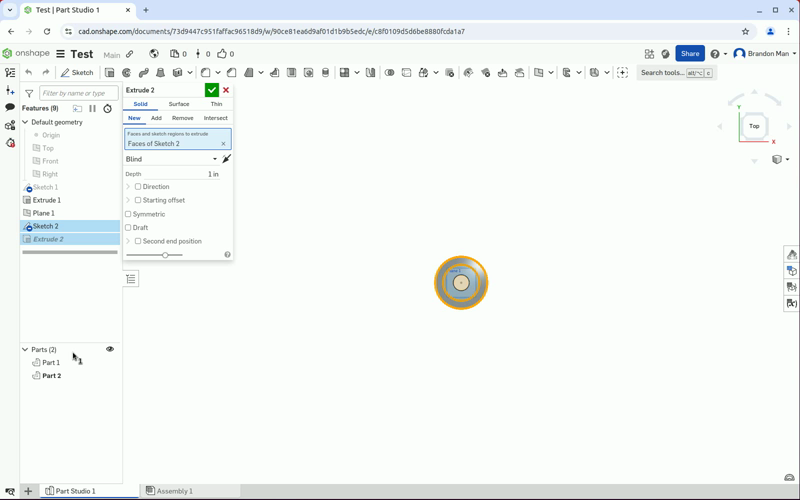
mouse_move(143, 106)
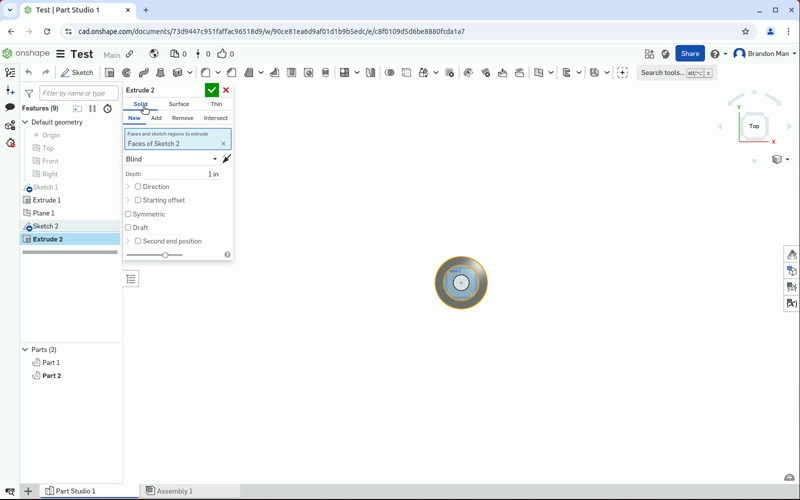
click(143, 106)
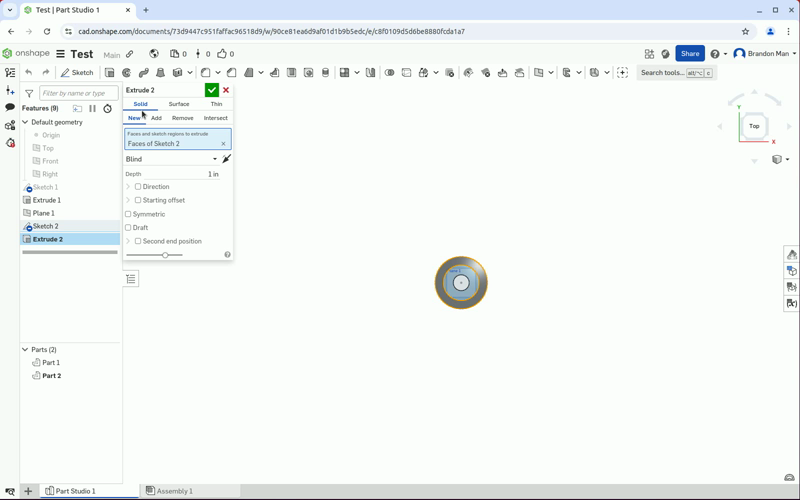
mouse_move(137, 120)
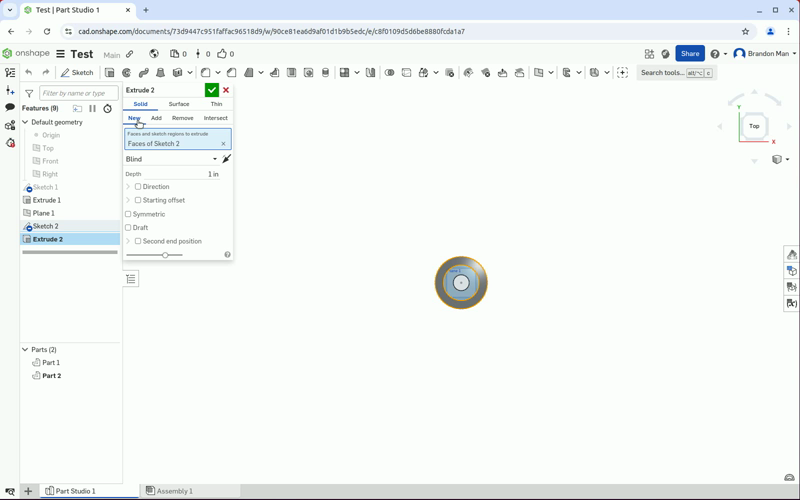
click(137, 120)
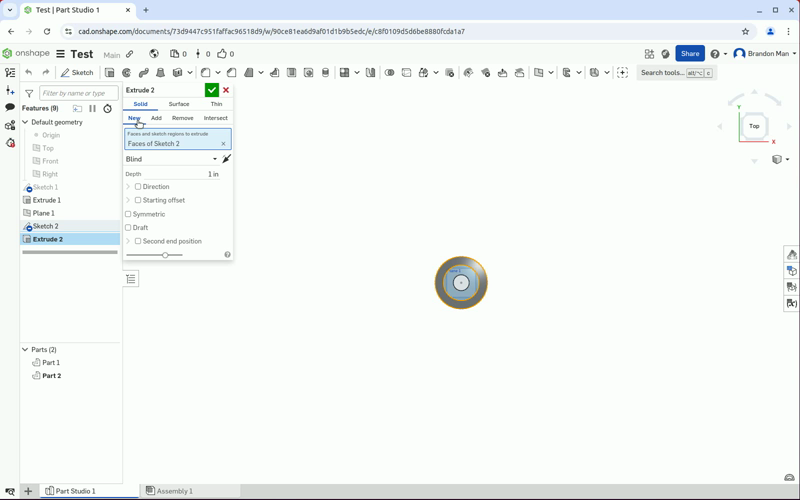
key(tab, 4)
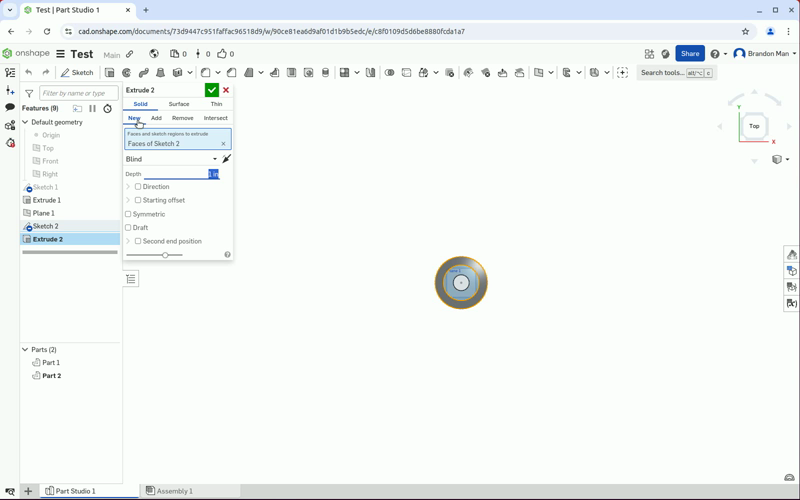
text(8.184)
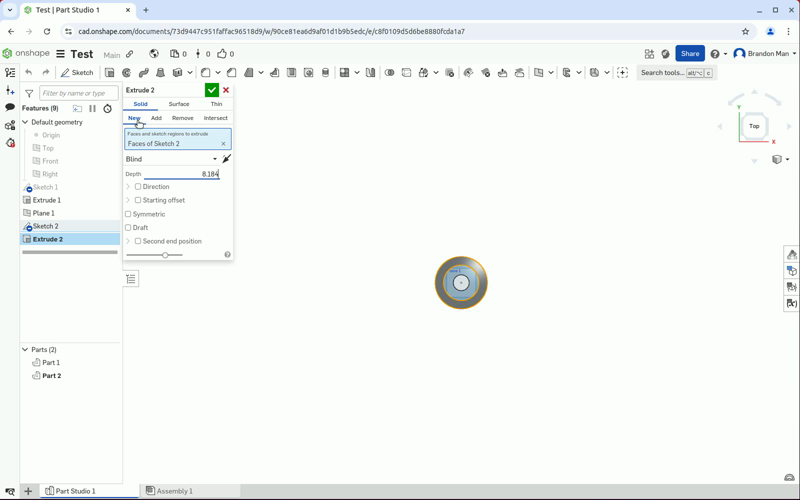
key(enter)
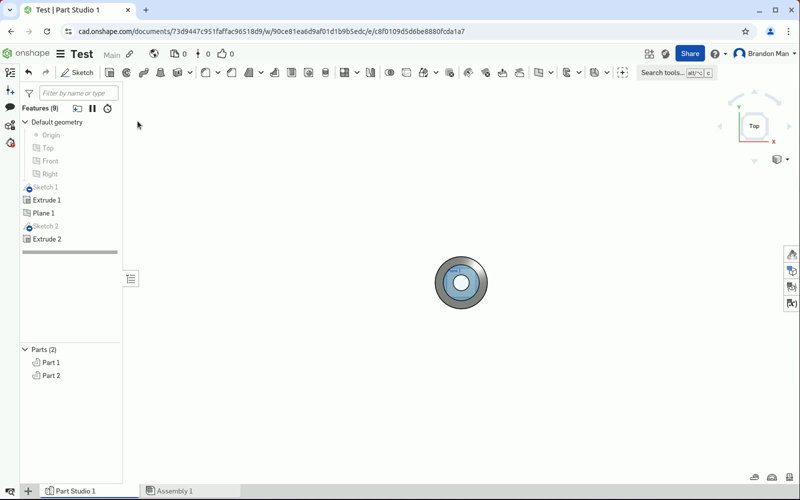
key(shift+h)
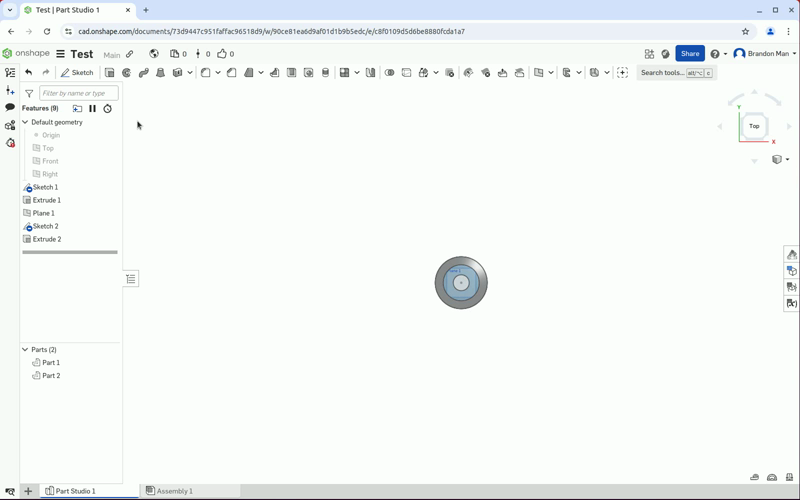
key(shift+h)
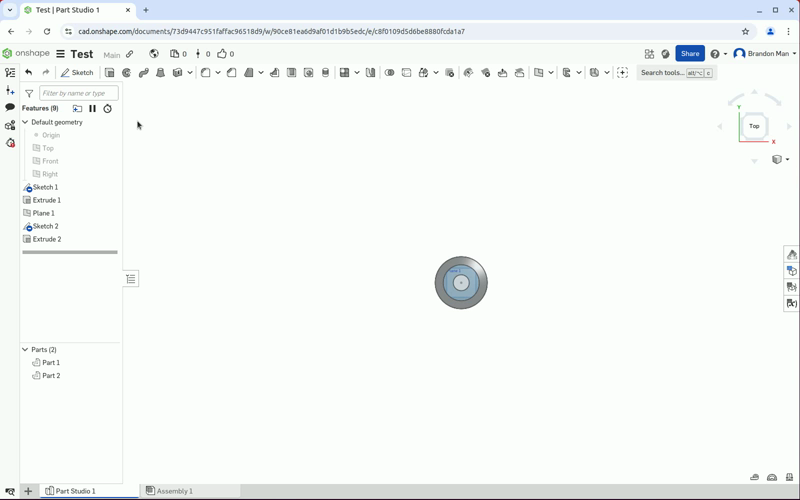
key(shift+7)
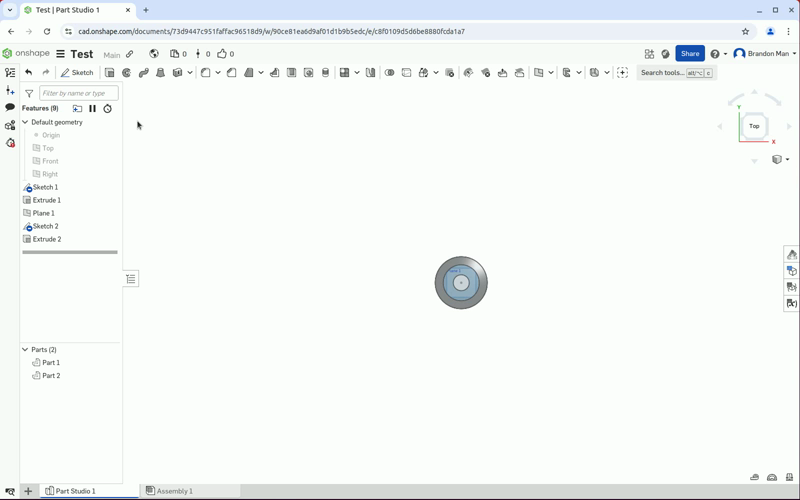
key(up, 3)
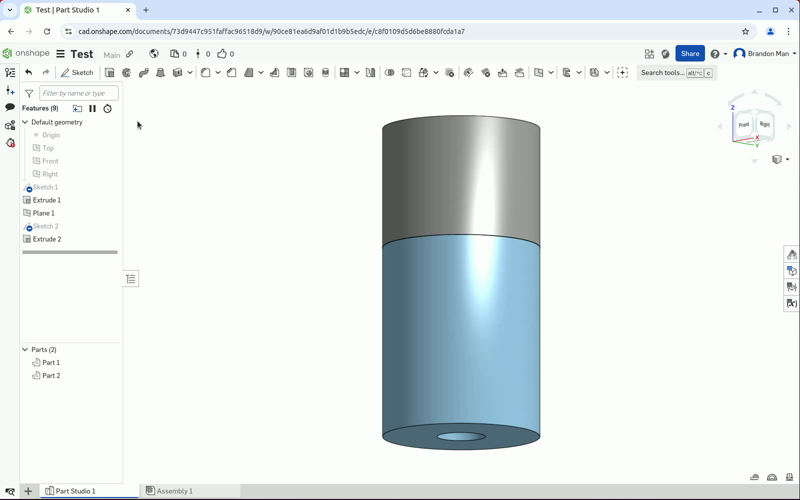
key(left, 3)
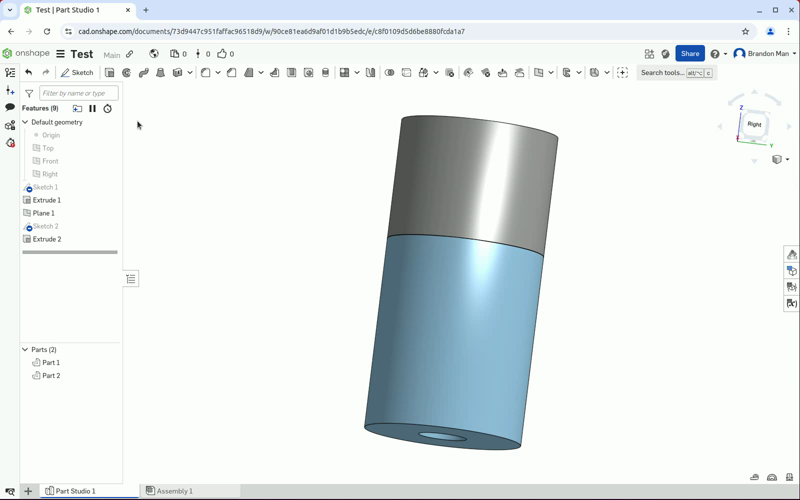
key(right, 3)
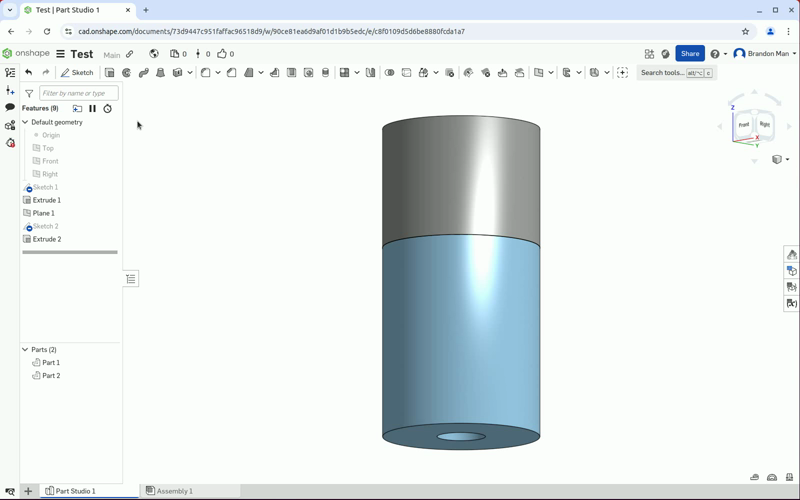
key(down, 3)
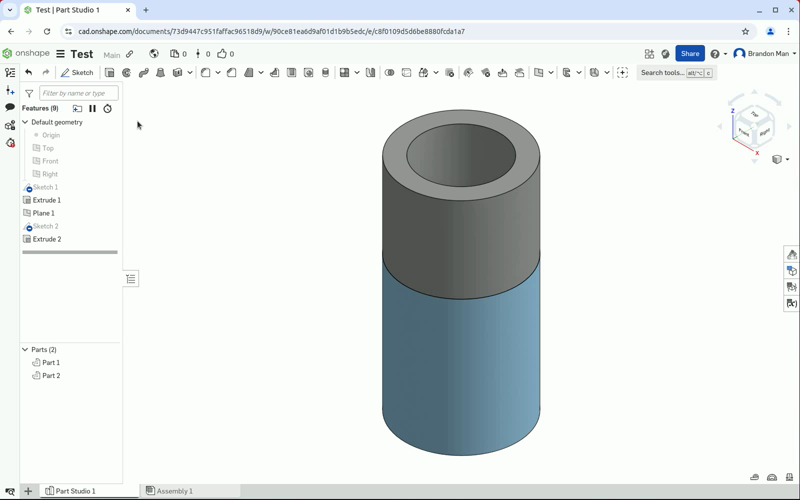
mouse_move(73, 189)
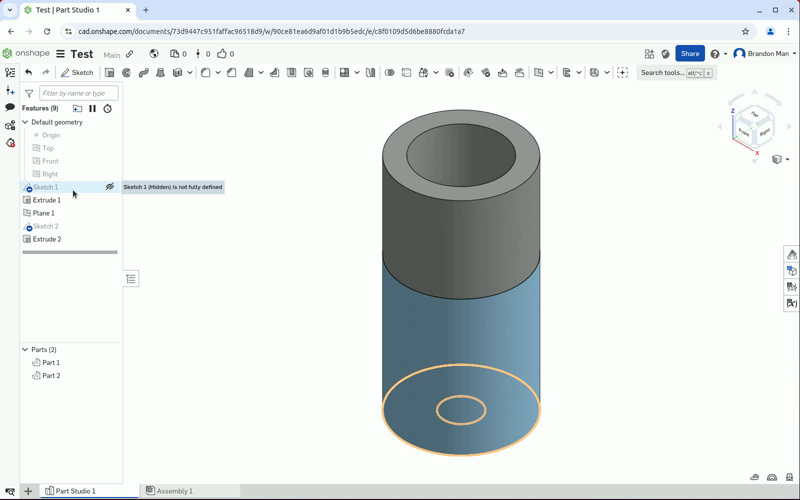
click(73, 189)